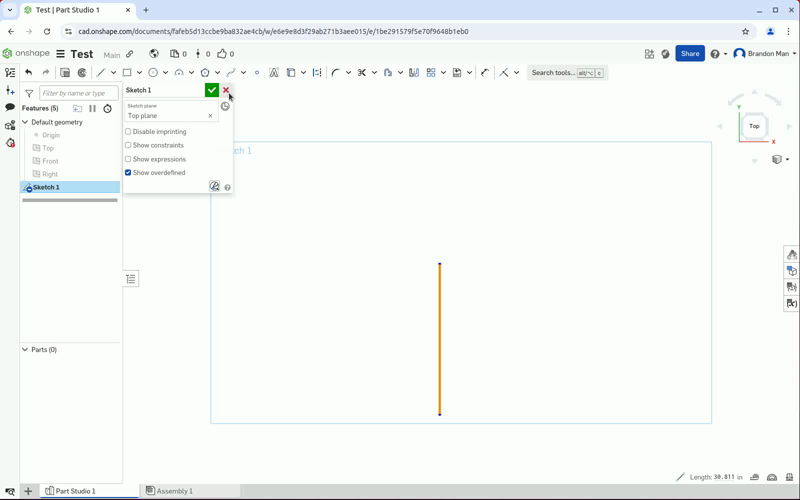
key(shift+h)
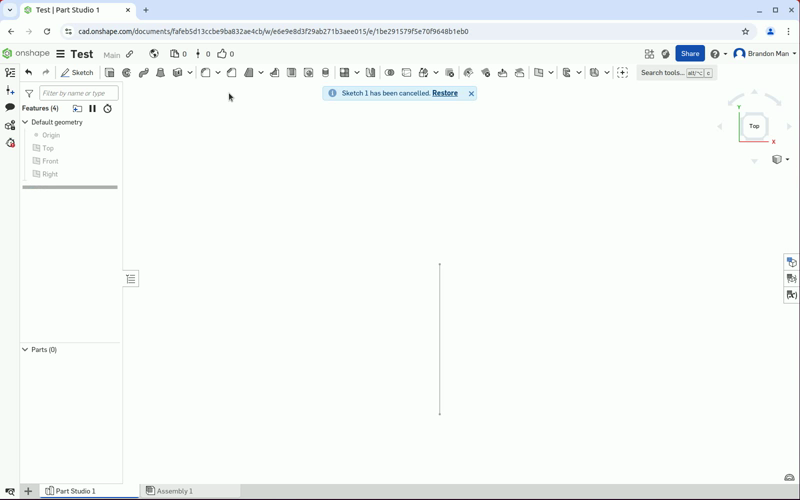
mouse_move(73, 352)
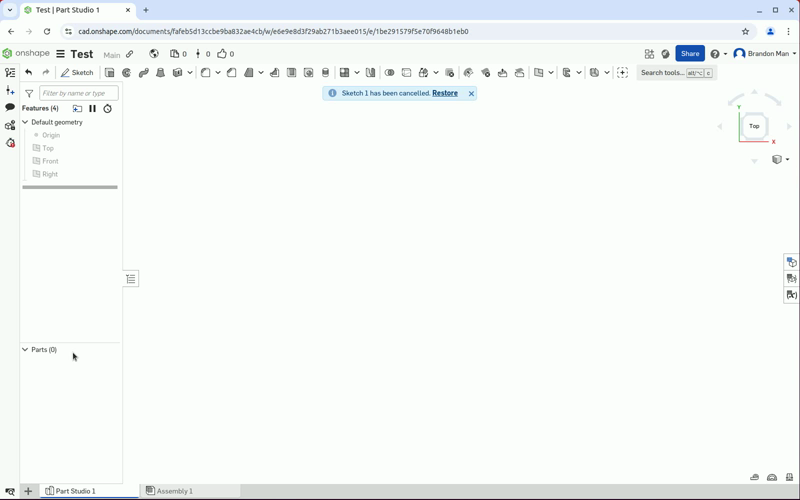
key(y)
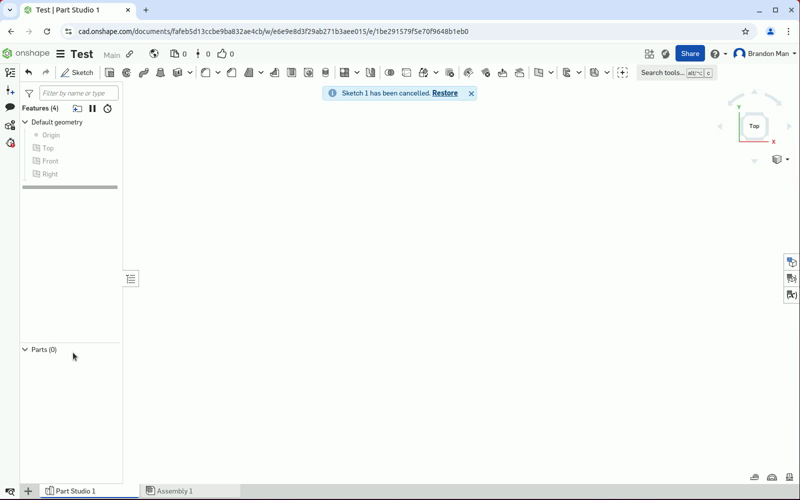
key(shift+p)
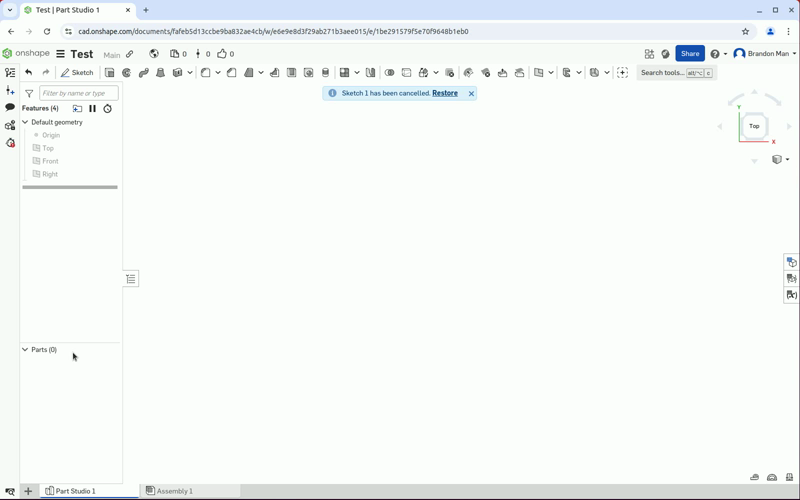
key(space)
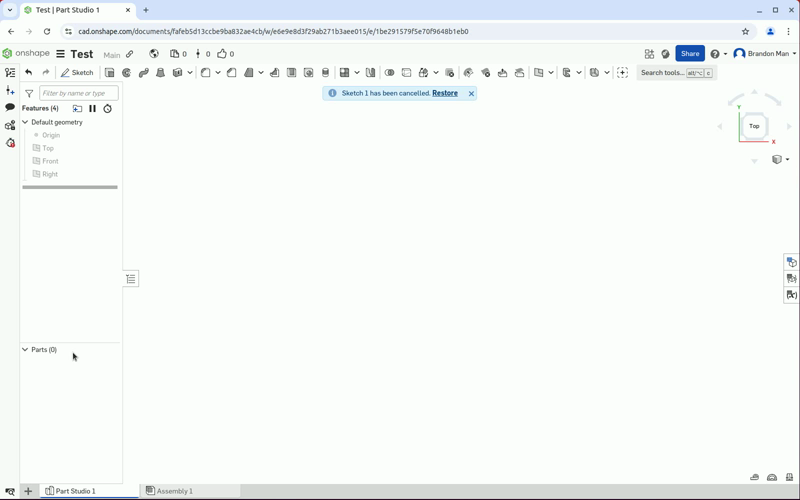
key_down(shift)
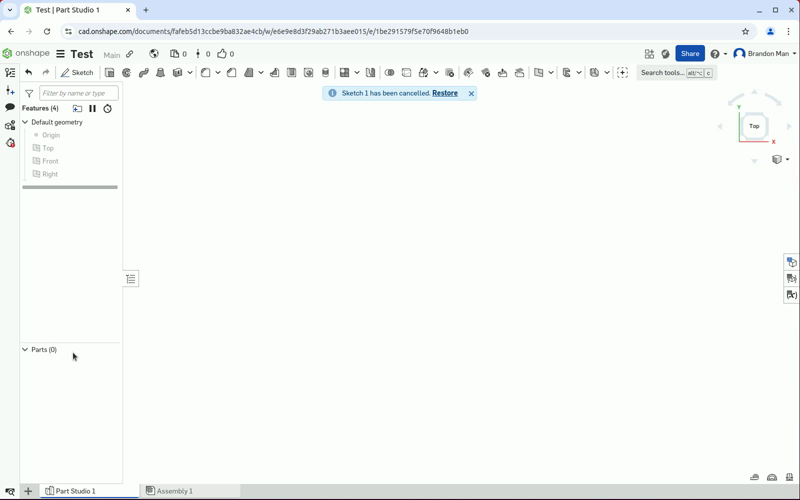
key(up)
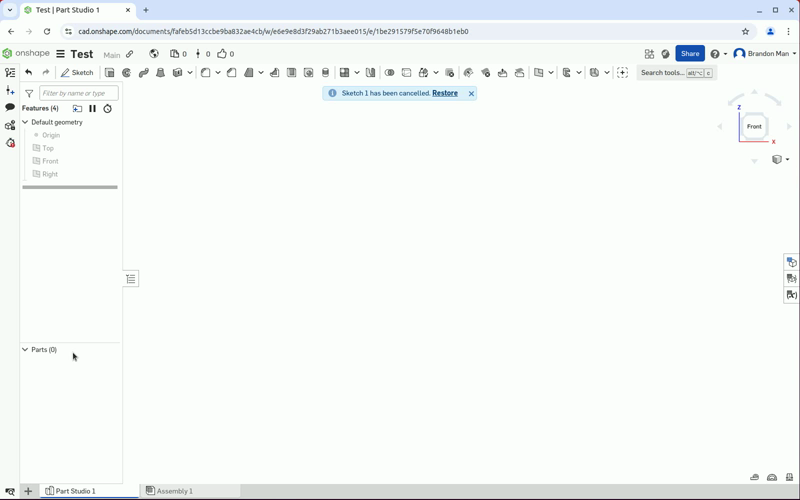
key_up(shift)
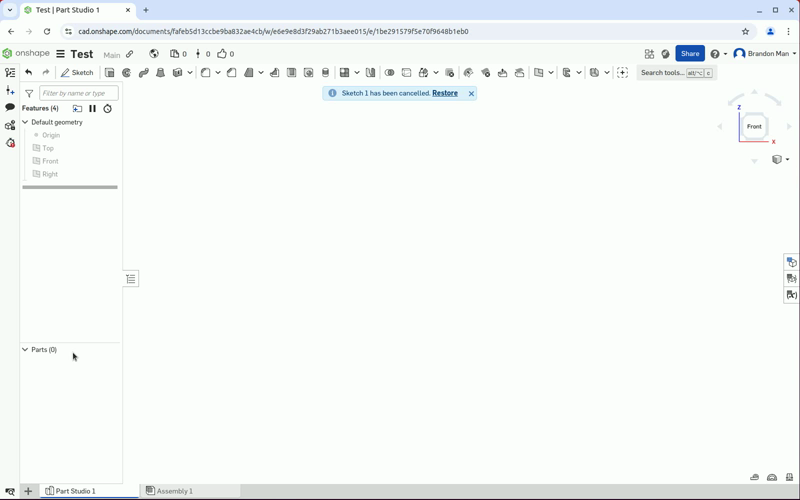
mouse_move(73, 352)
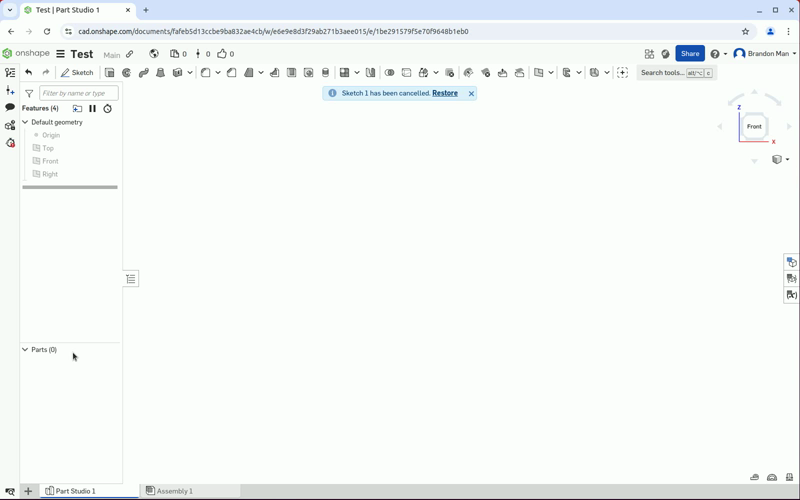
key(shift+y)
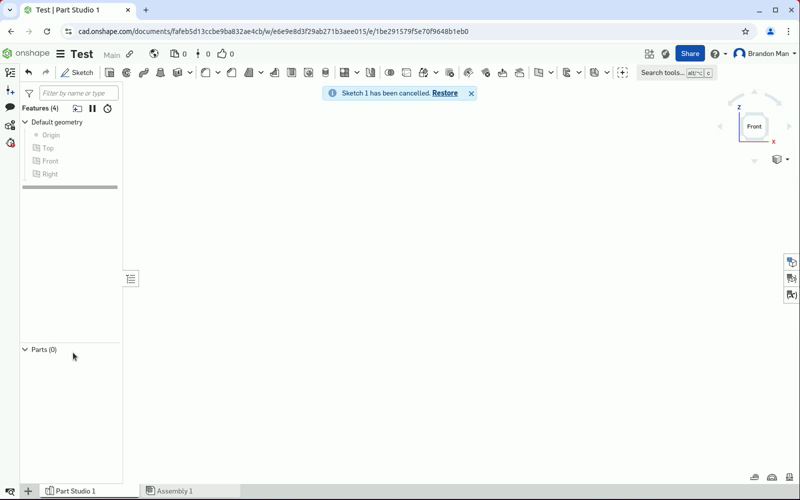
key(shift+s)
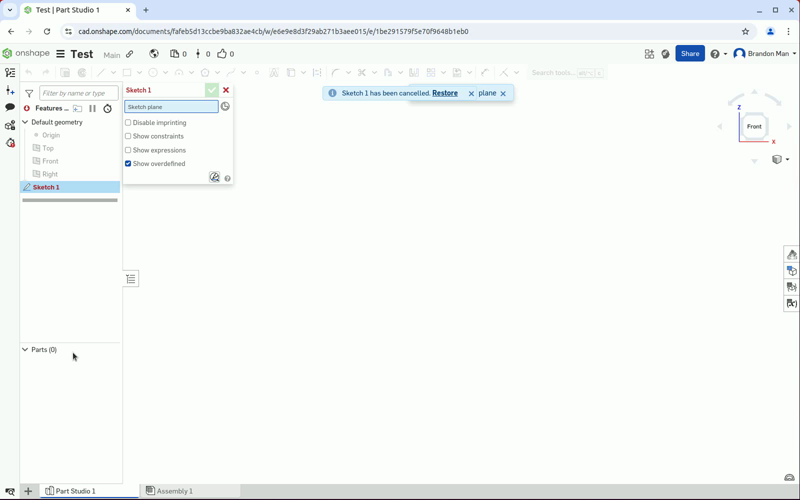
mouse_move(73, 163)
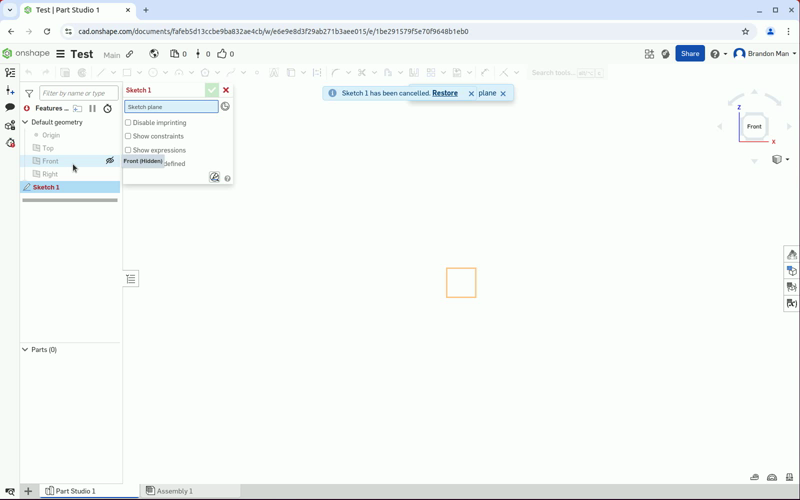
click(73, 163)
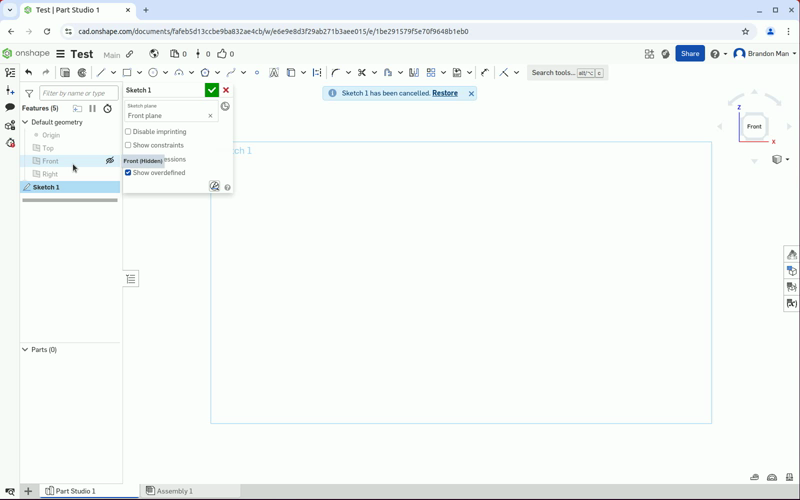
mouse_move(73, 352)
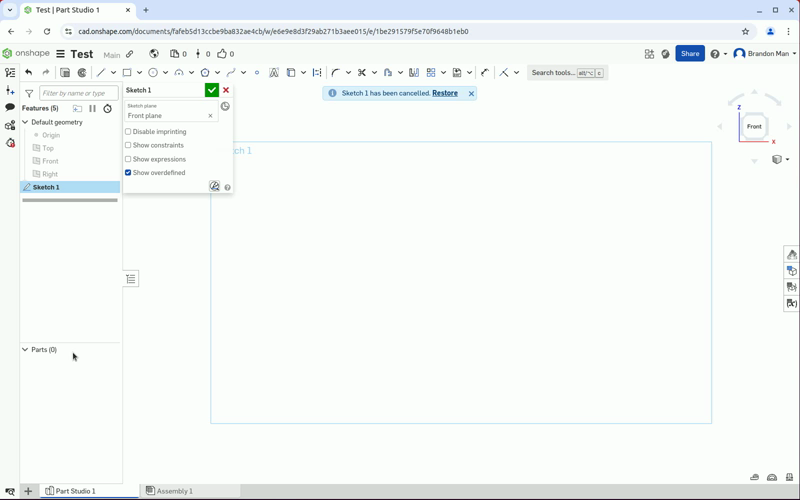
key(y)
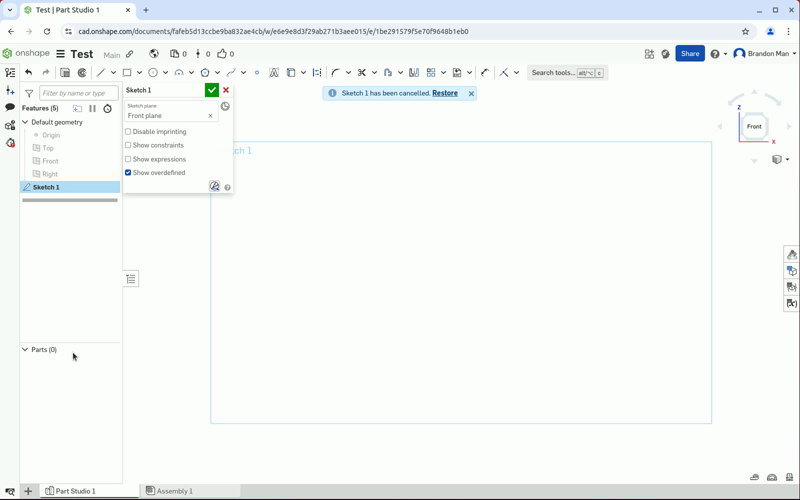
key(l)
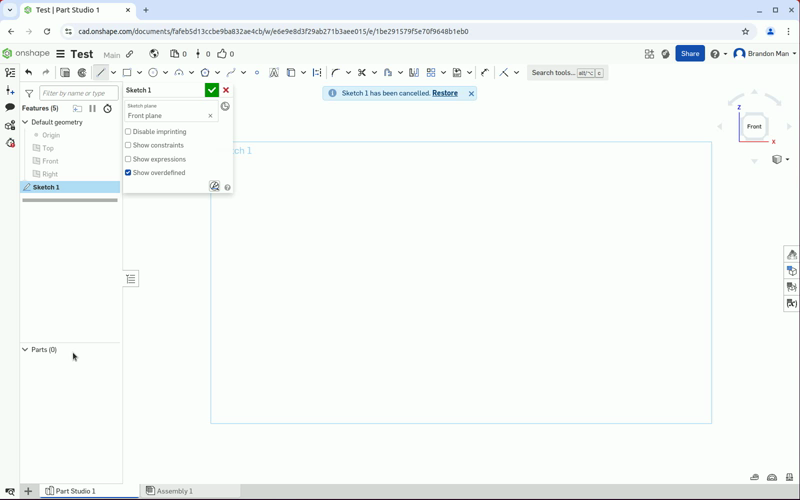
key_down(shift)
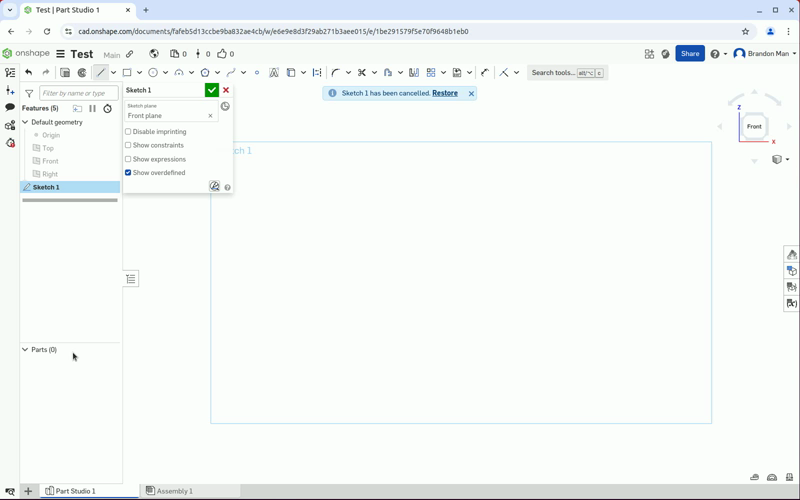
mouse_move(396, 326)
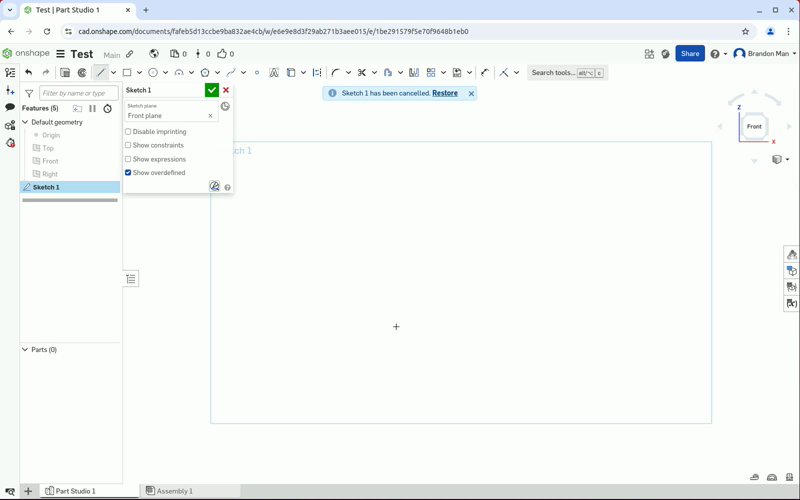
click(396, 326)
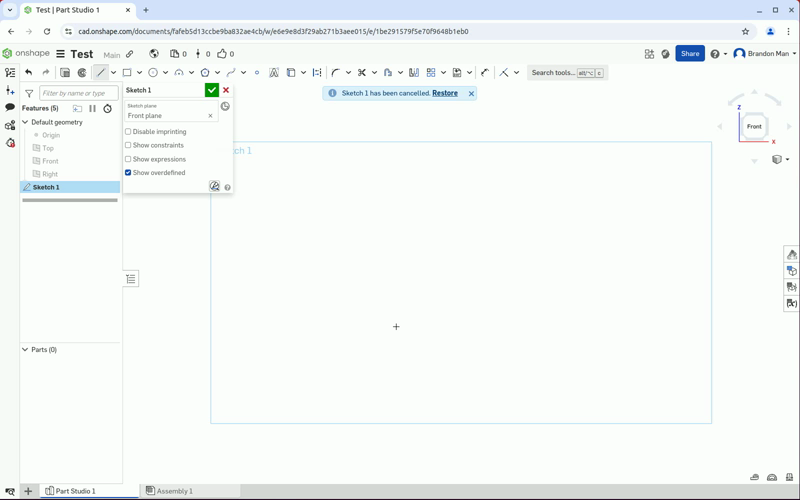
key_up(shift)
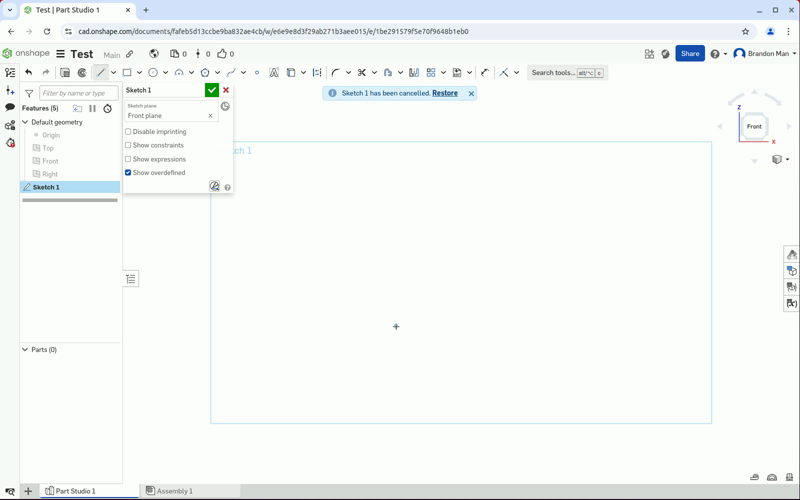
key_down(shift)
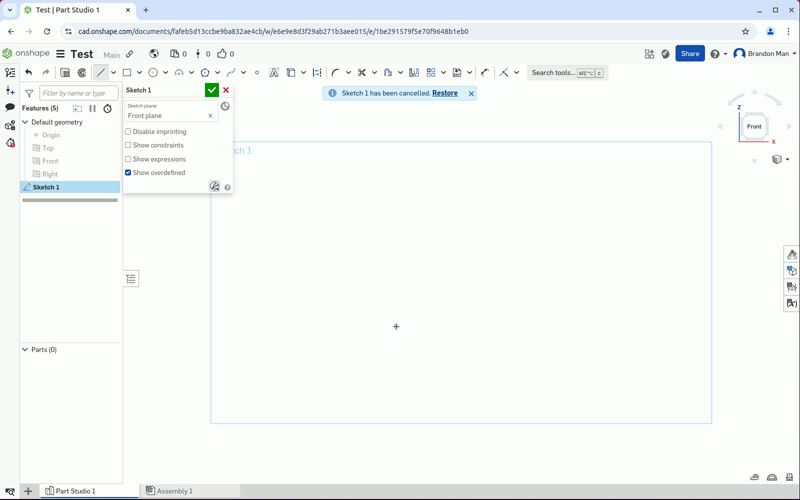
mouse_move(554, 326)
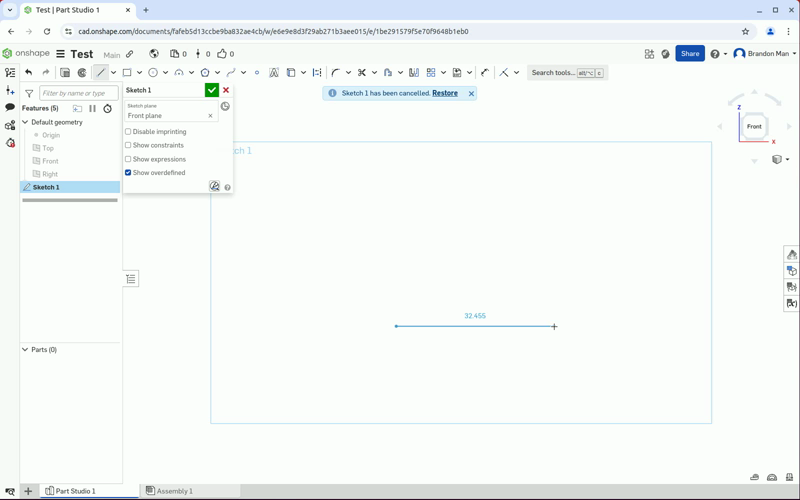
click(554, 326)
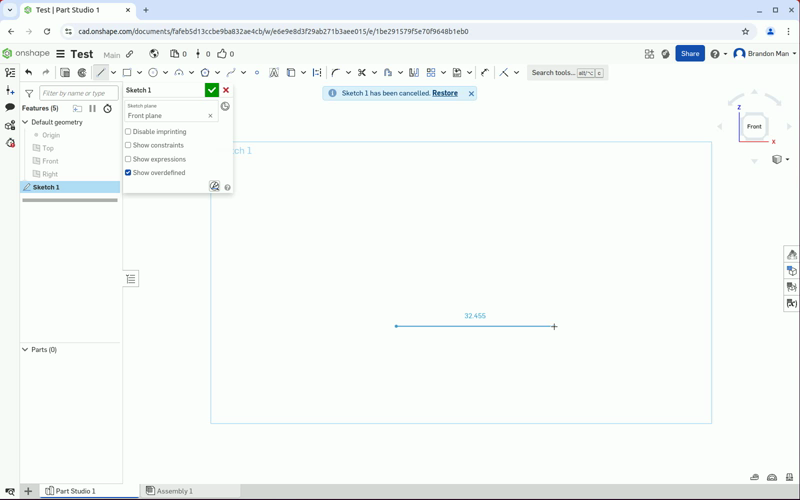
key_up(shift)
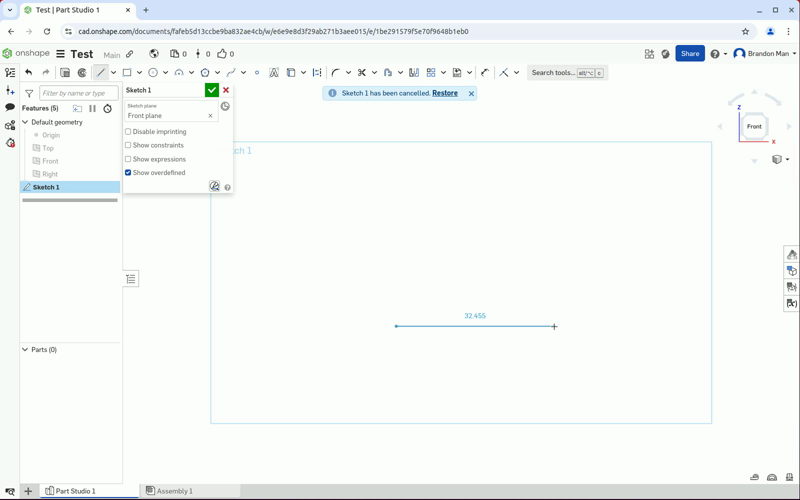
key_down(shift)
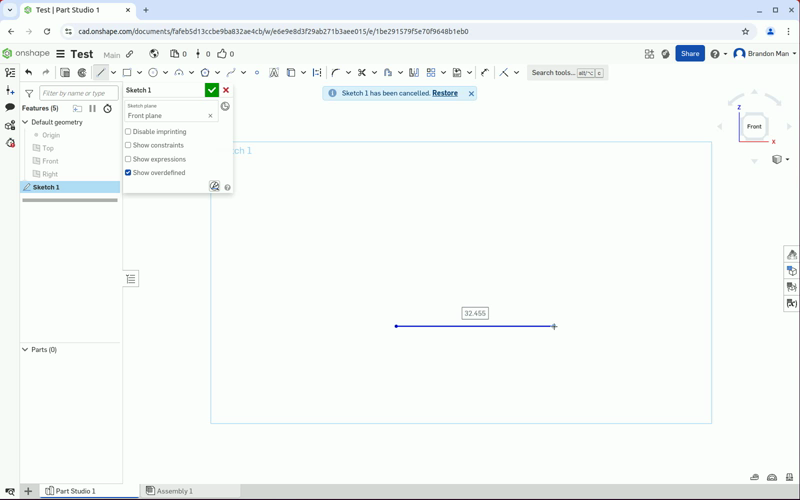
mouse_move(584, 326)
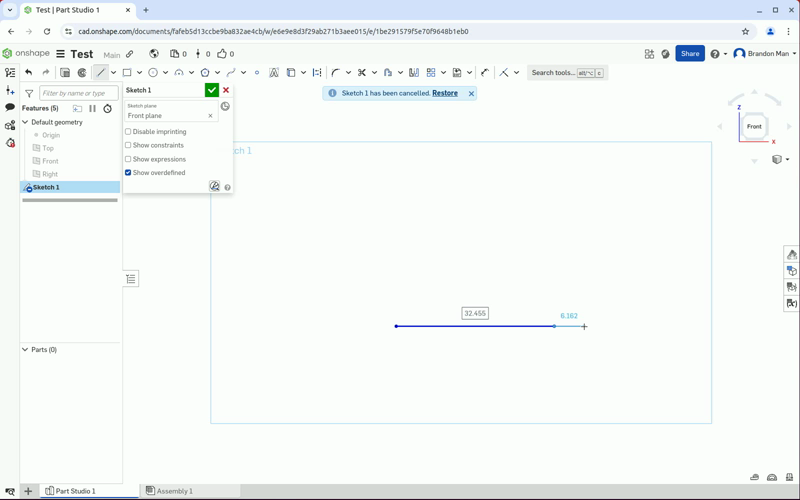
mouse_move(554, 278)
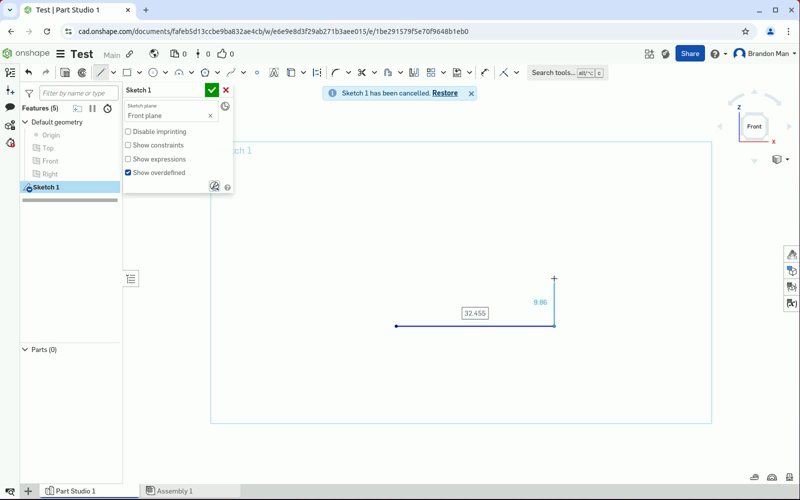
click(554, 278)
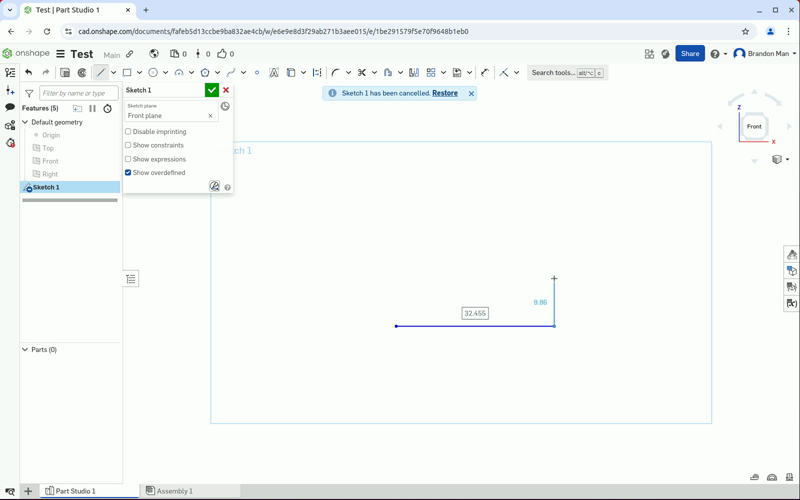
key_up(shift)
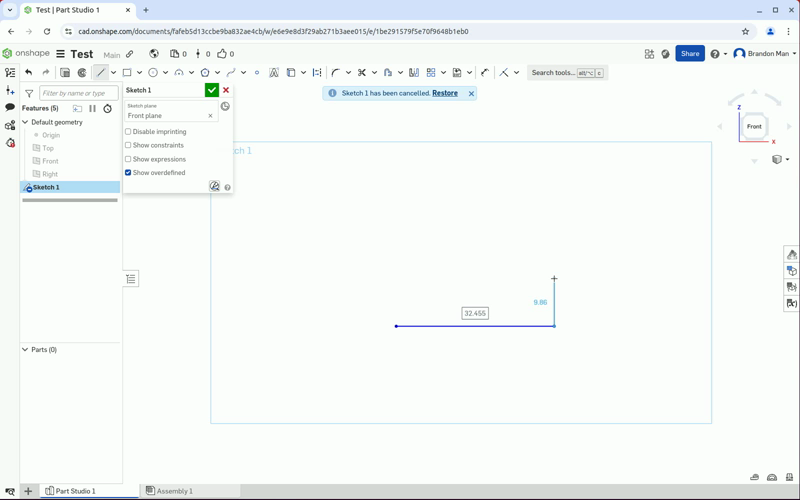
key(esc)
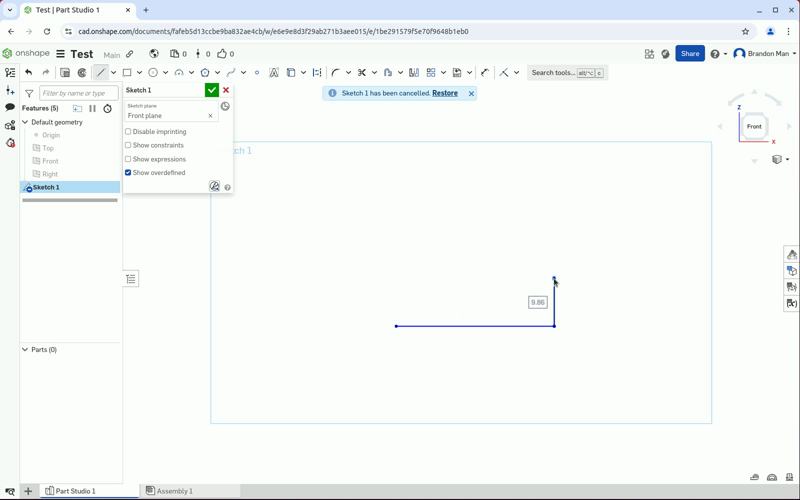
key(a)
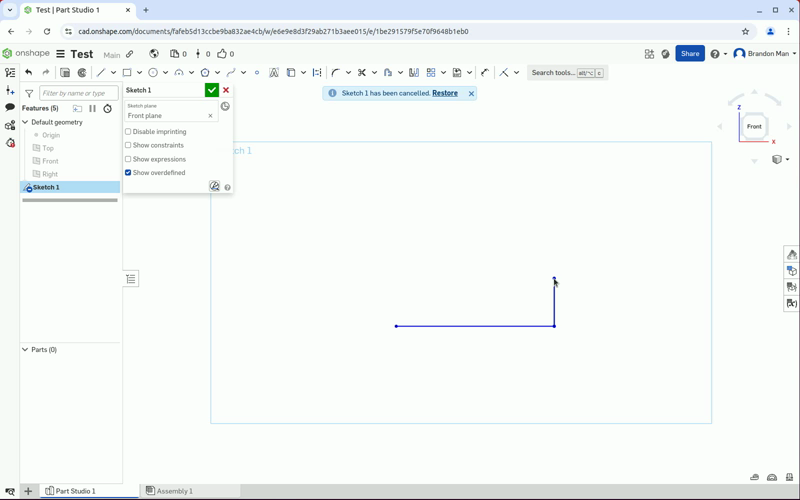
mouse_move(554, 278)
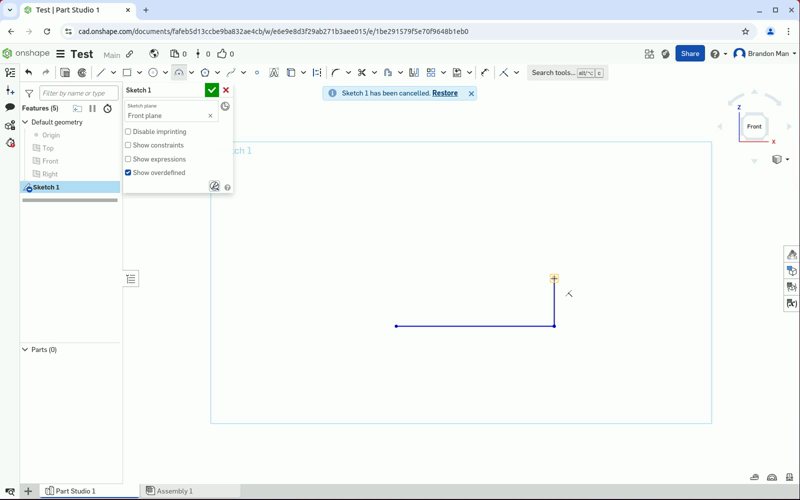
click(554, 278)
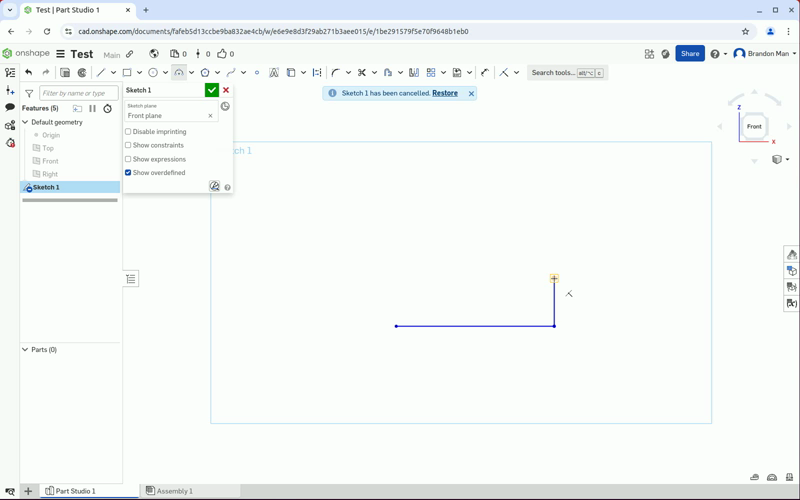
key_down(shift)
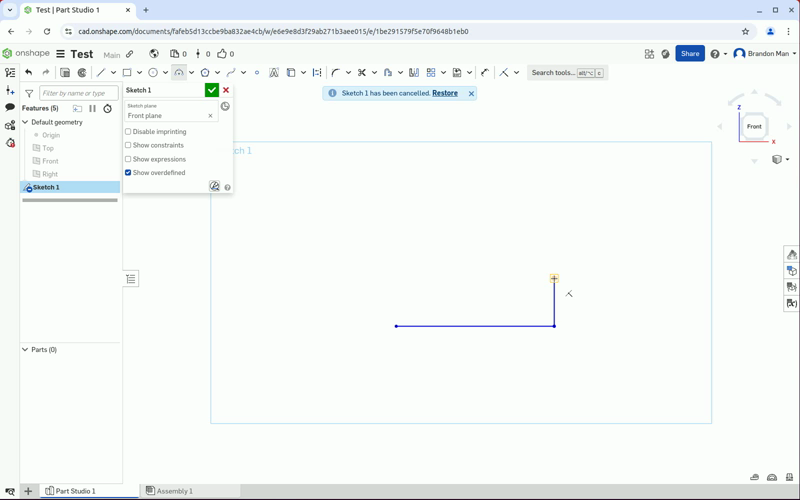
mouse_move(505, 230)
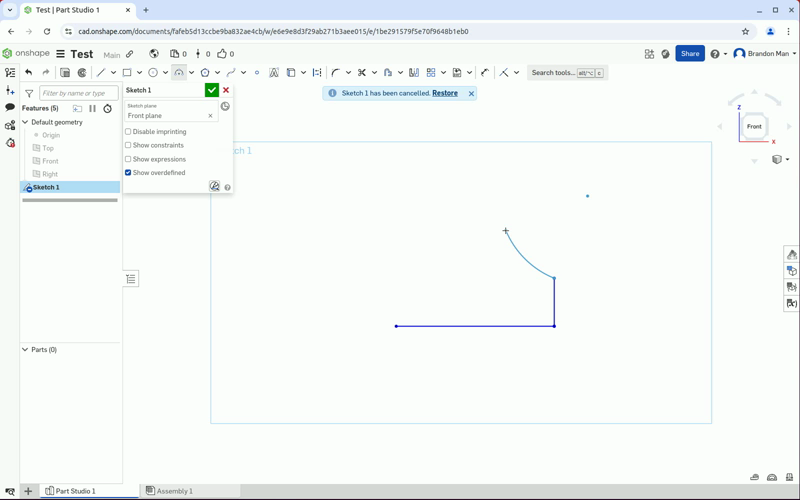
click(505, 230)
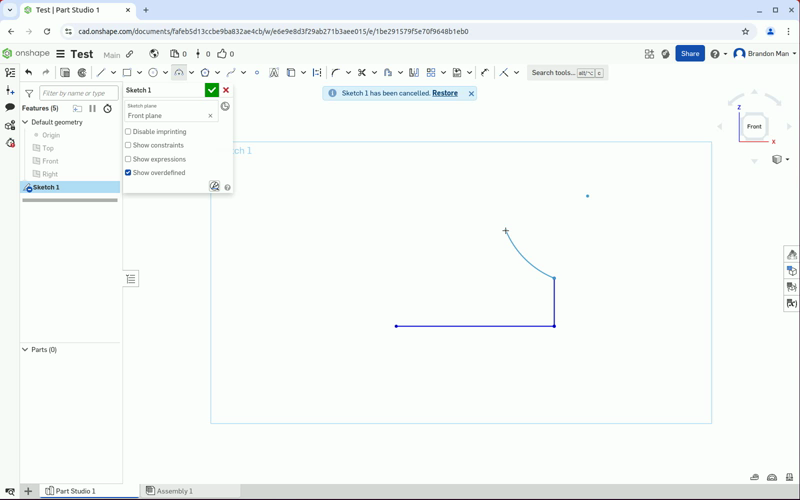
mouse_move(519, 264)
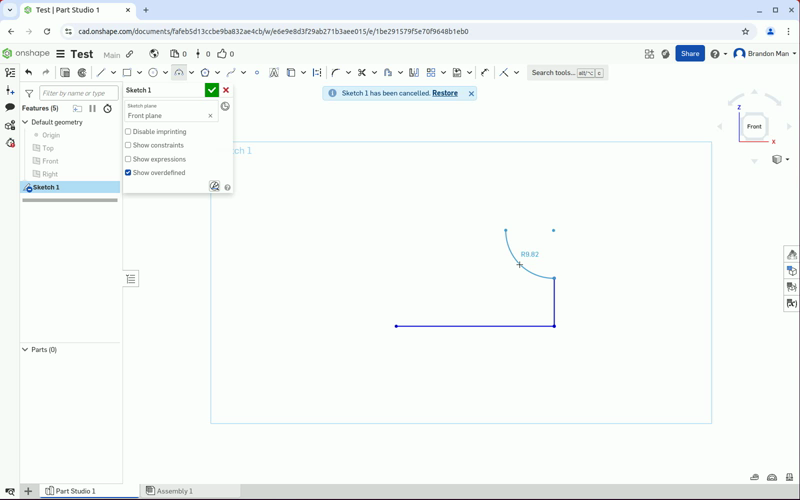
click(519, 264)
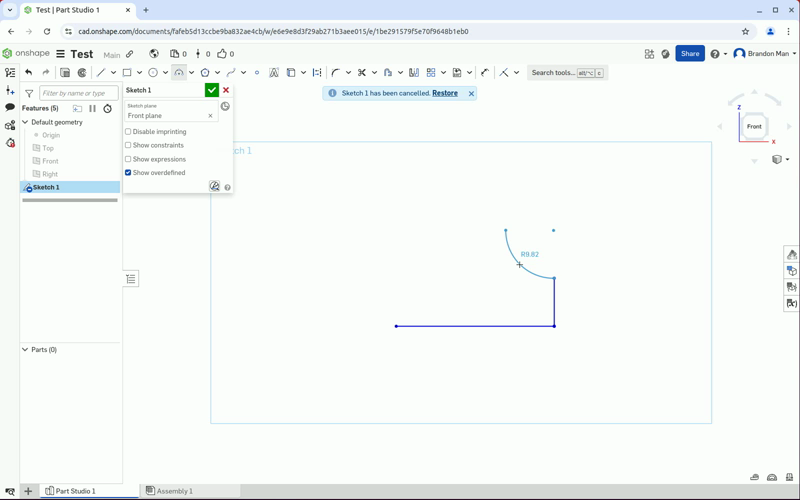
key_up(shift)
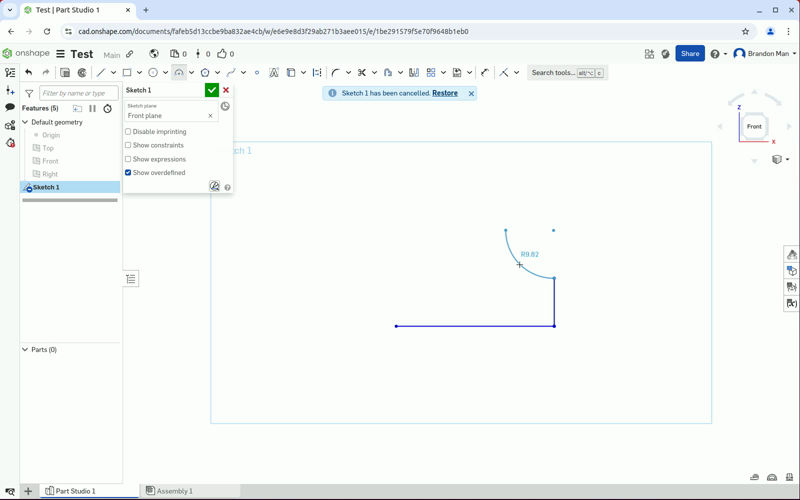
key(esc)
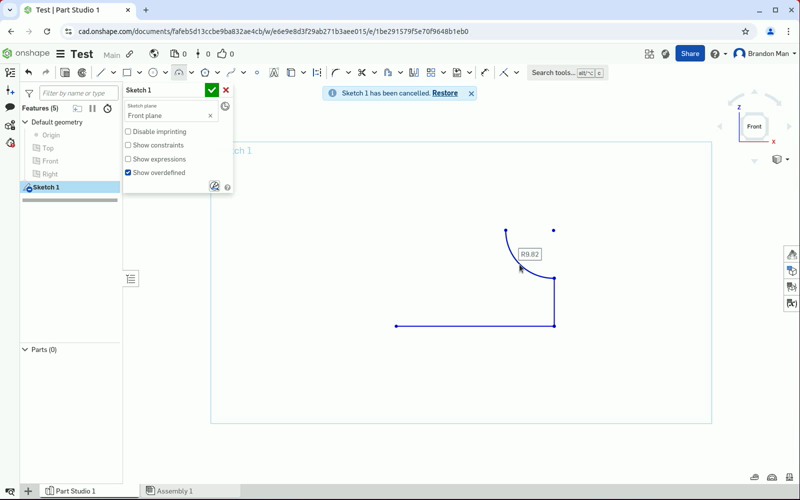
key(l)
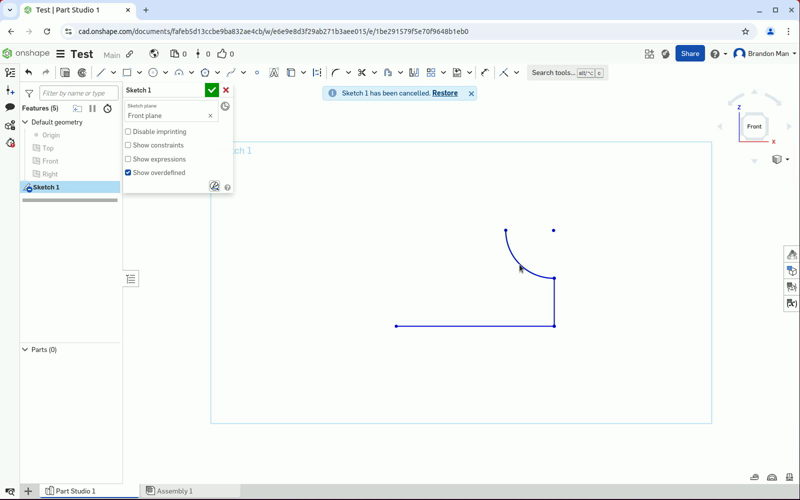
mouse_move(505, 230)
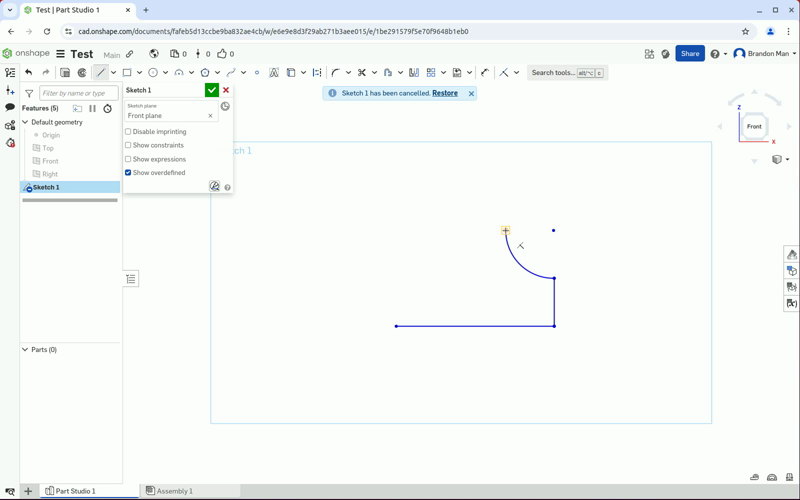
click(505, 230)
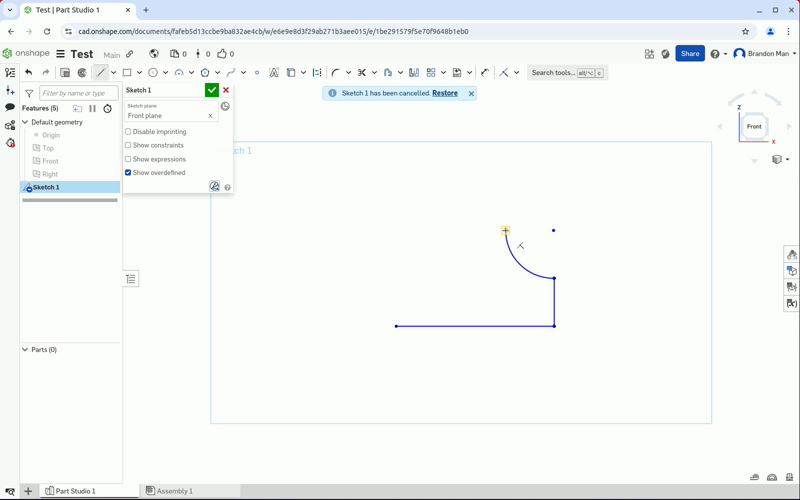
key_down(shift)
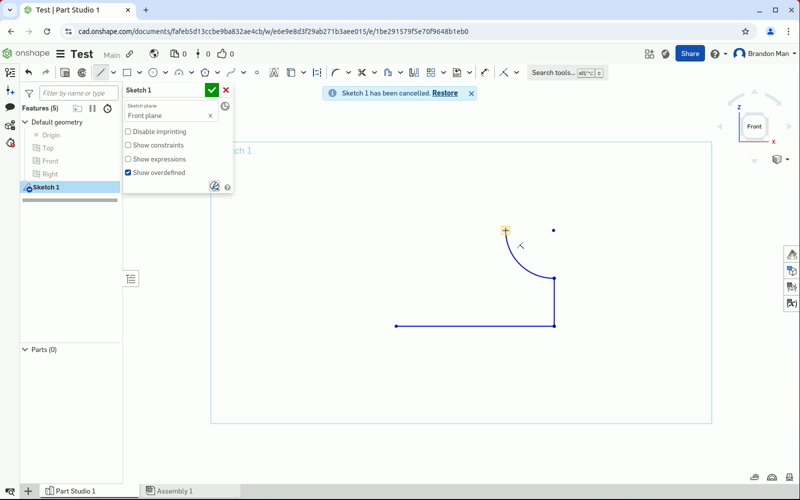
mouse_move(396, 230)
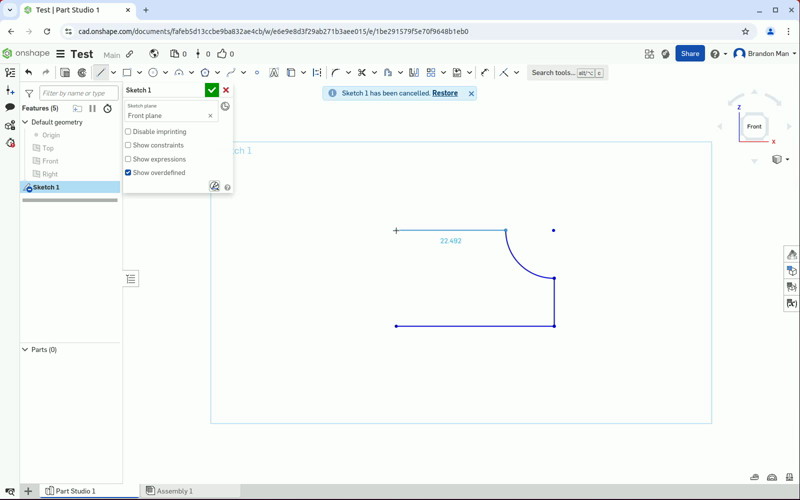
click(396, 230)
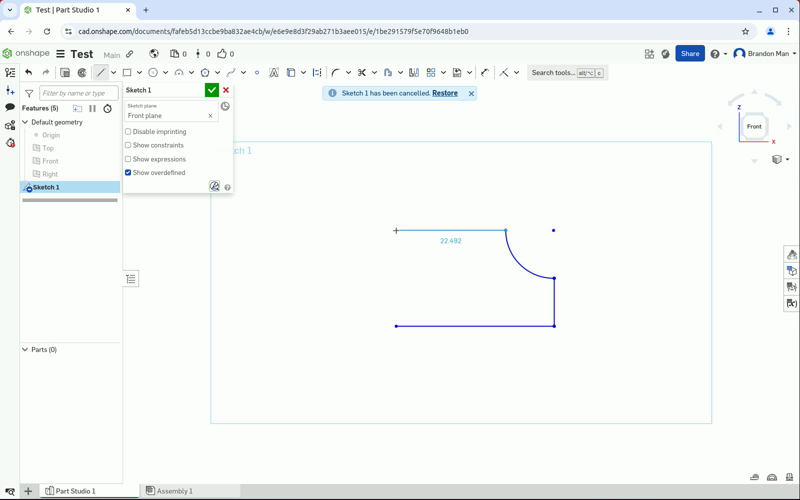
key_up(shift)
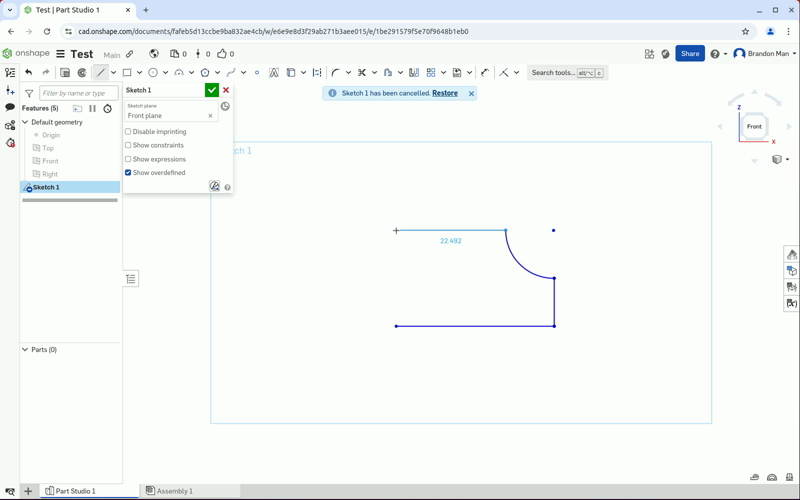
key_down(shift)
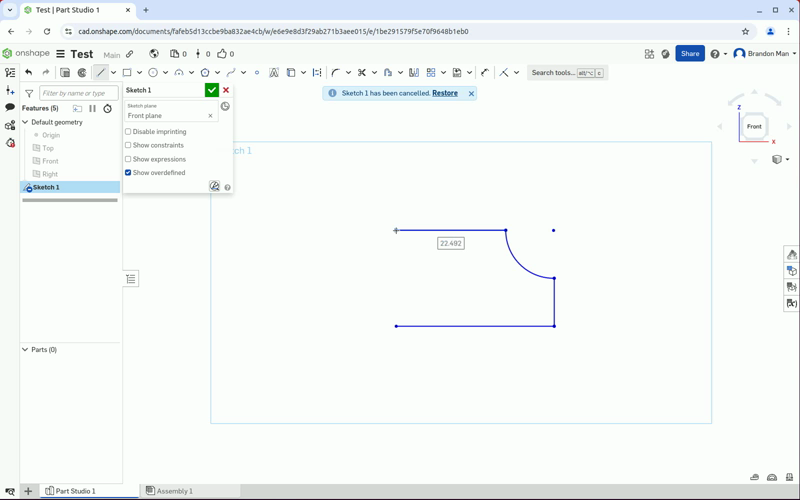
mouse_move(426, 230)
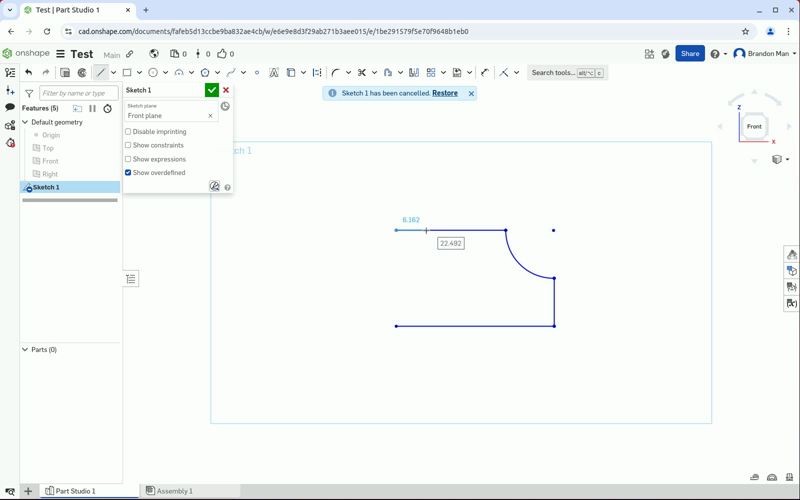
mouse_move(396, 255)
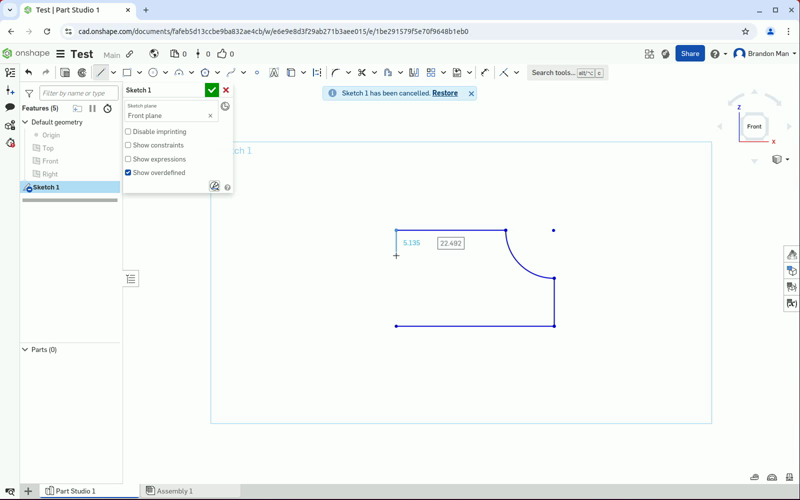
click(396, 255)
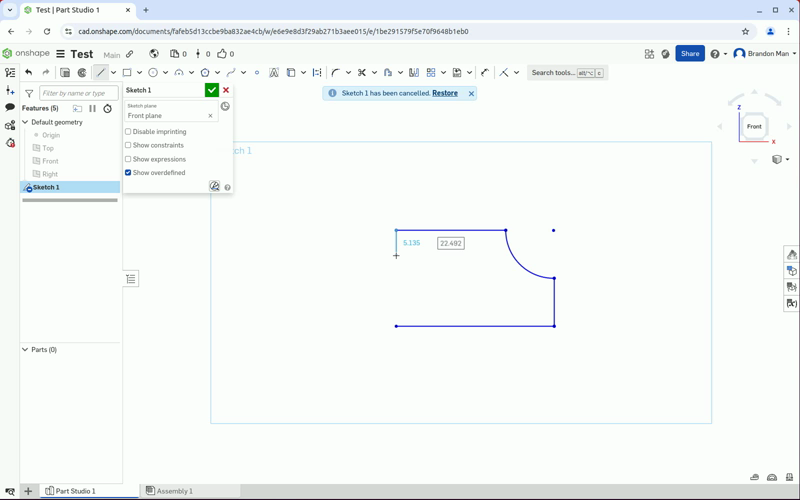
key_up(shift)
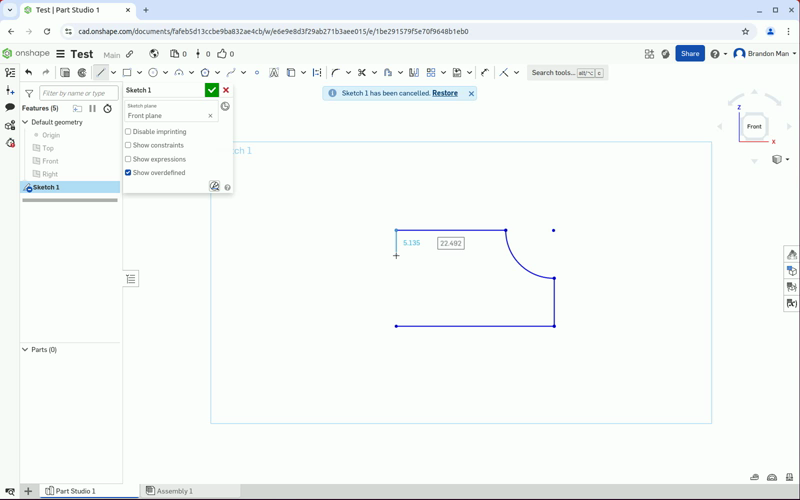
key(esc)
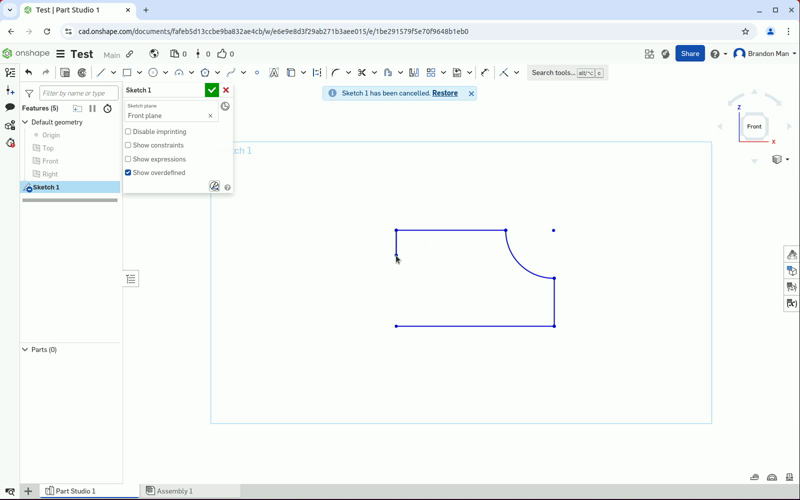
key(a)
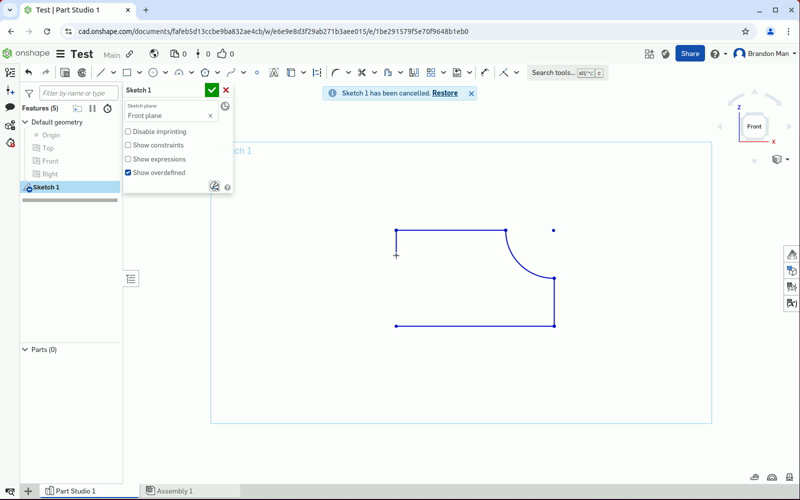
mouse_move(396, 255)
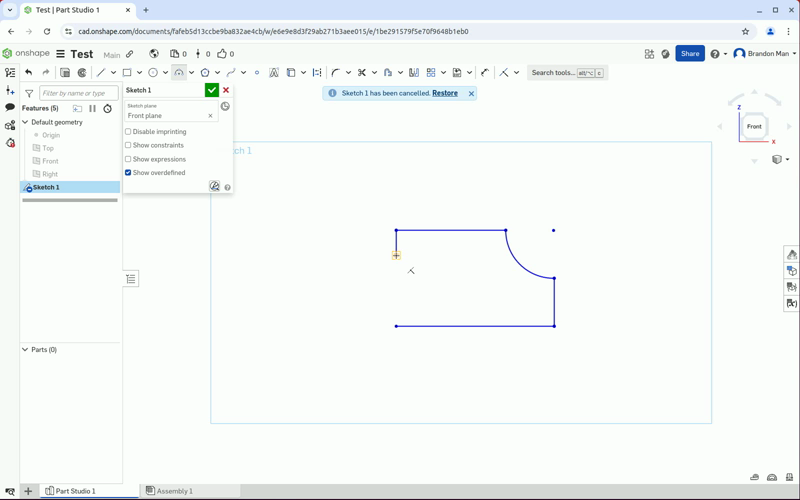
click(396, 255)
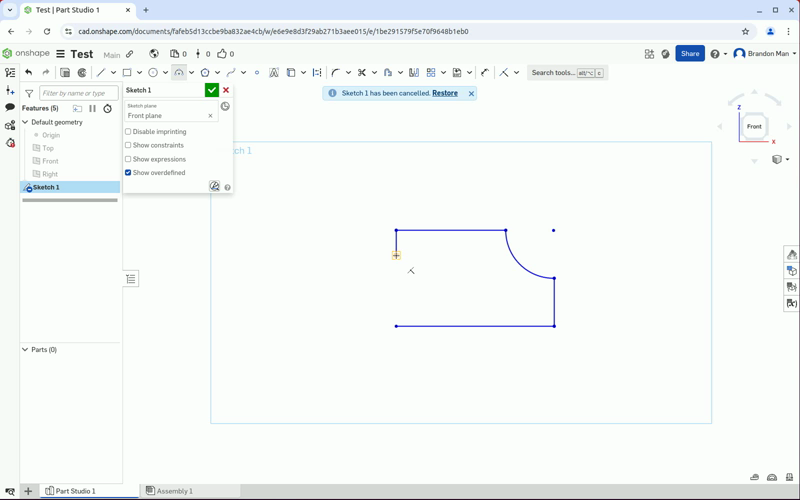
key_down(shift)
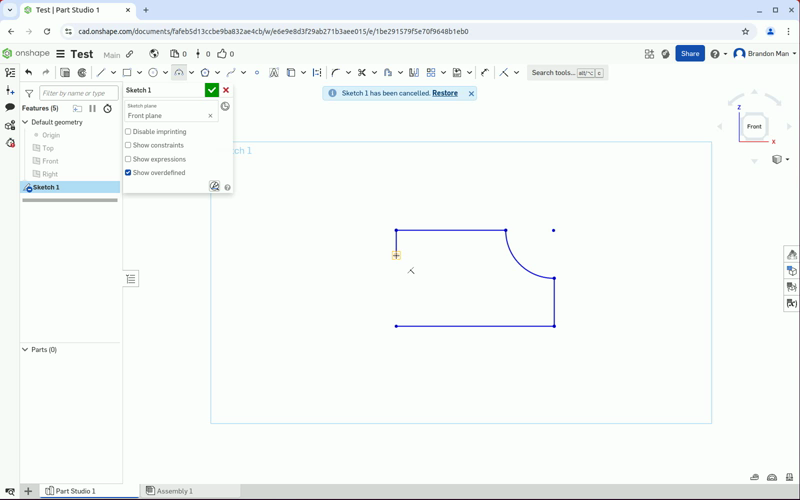
mouse_move(396, 303)
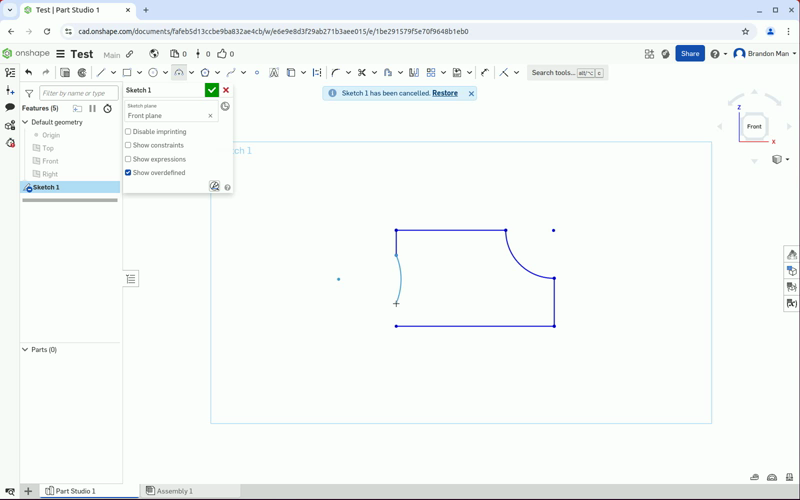
click(396, 303)
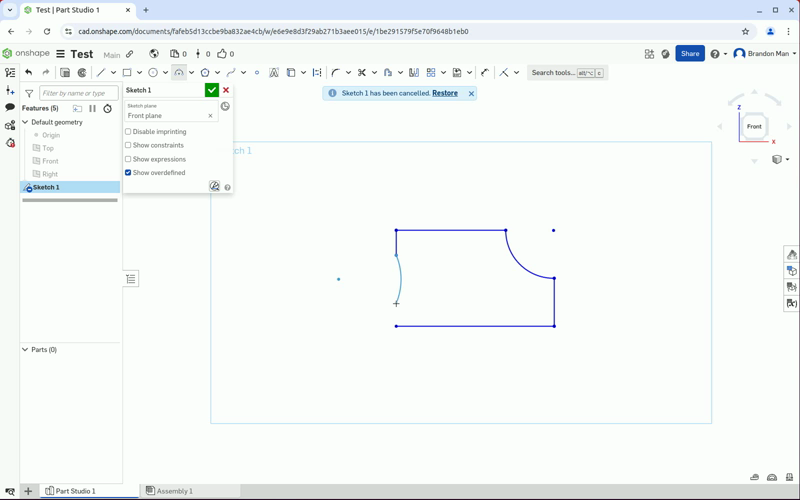
mouse_move(420, 279)
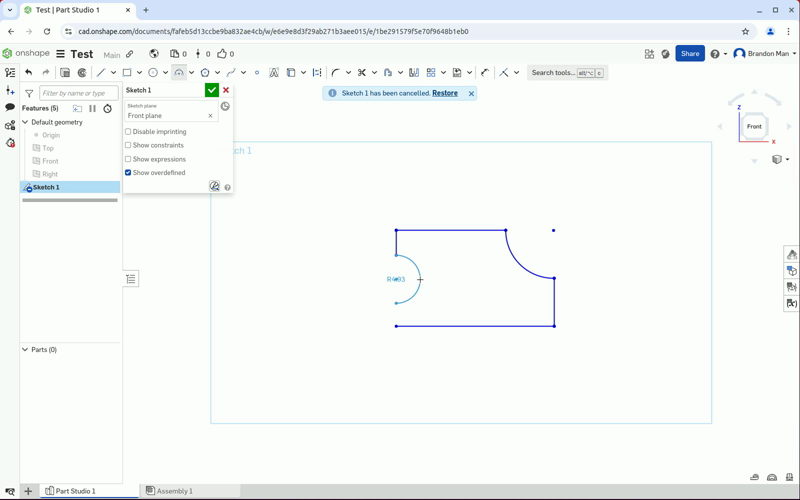
click(420, 279)
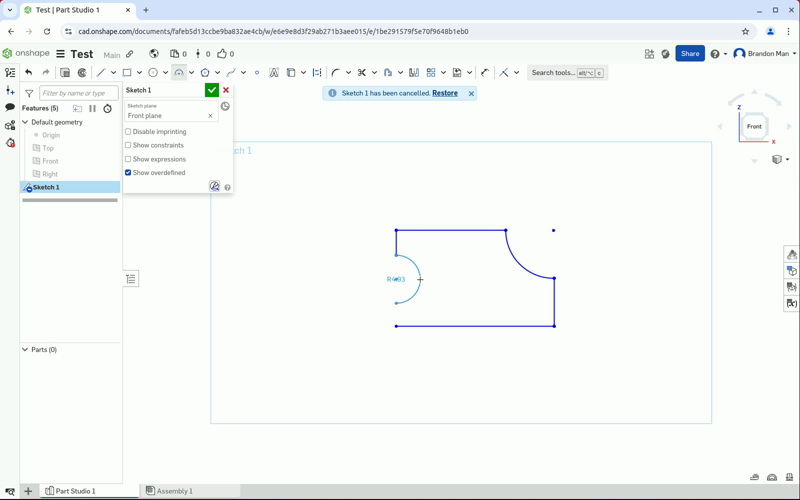
key_up(shift)
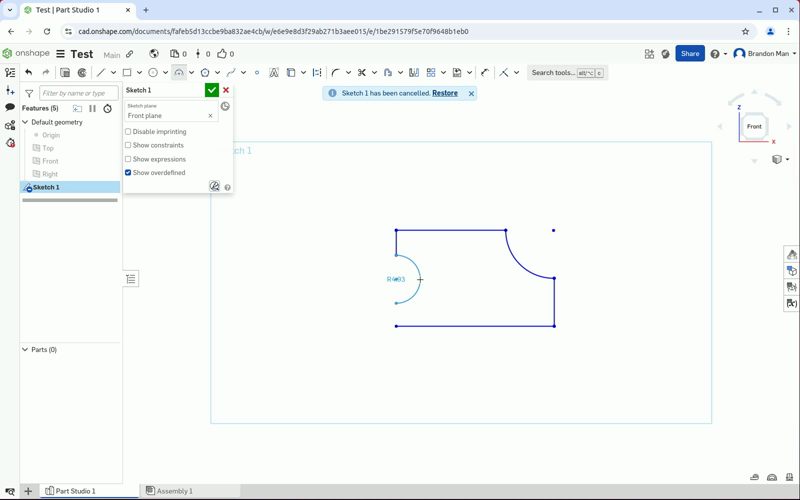
key(esc)
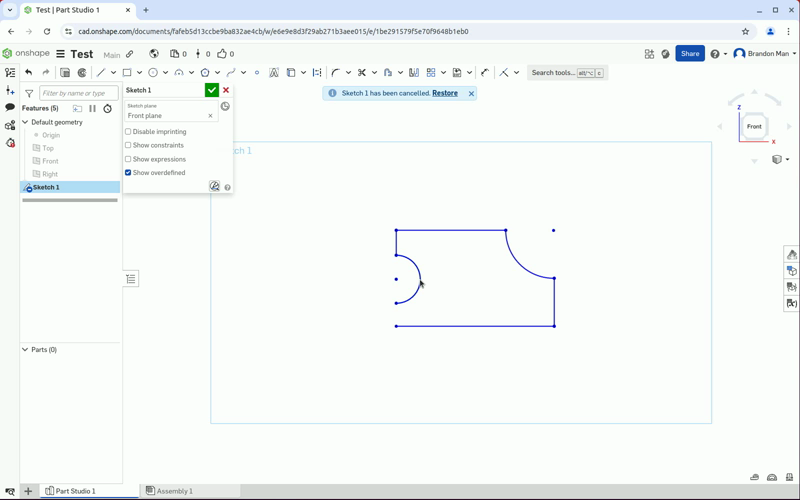
key(l)
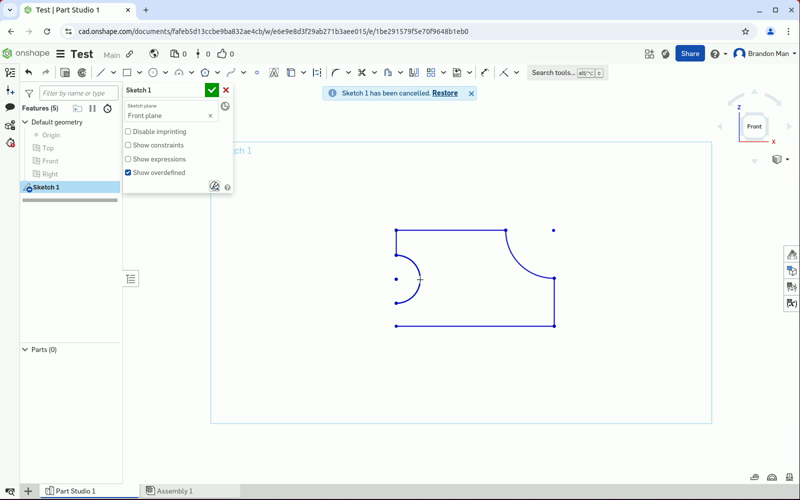
mouse_move(396, 303)
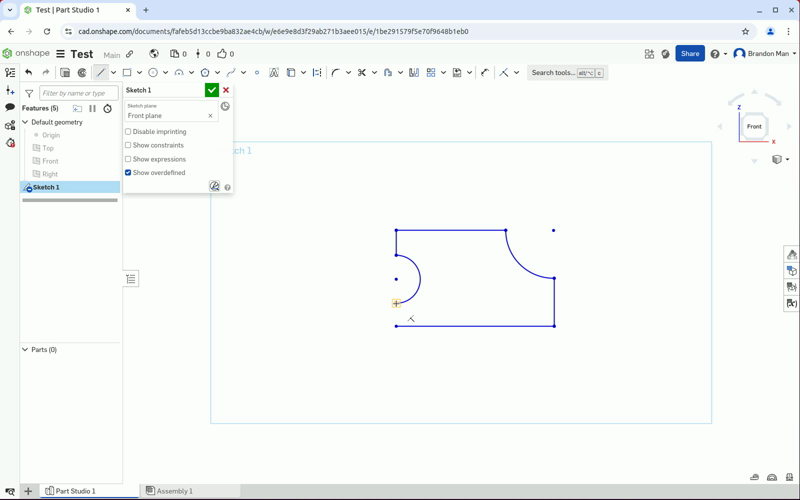
click(396, 303)
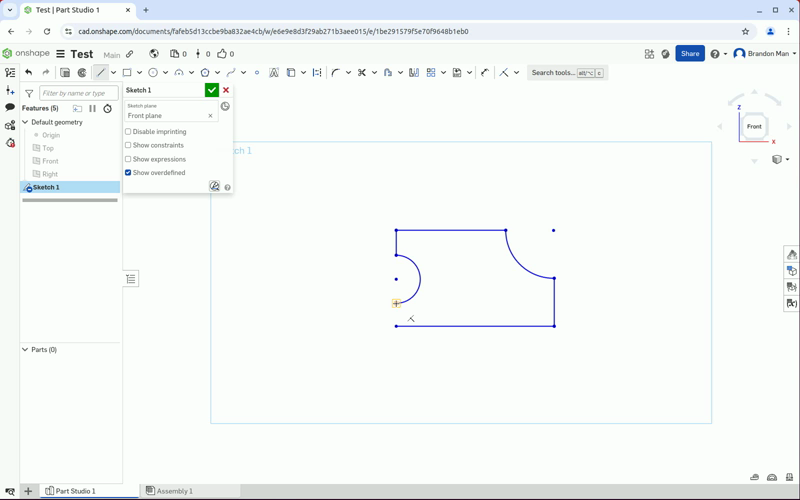
mouse_move(426, 303)
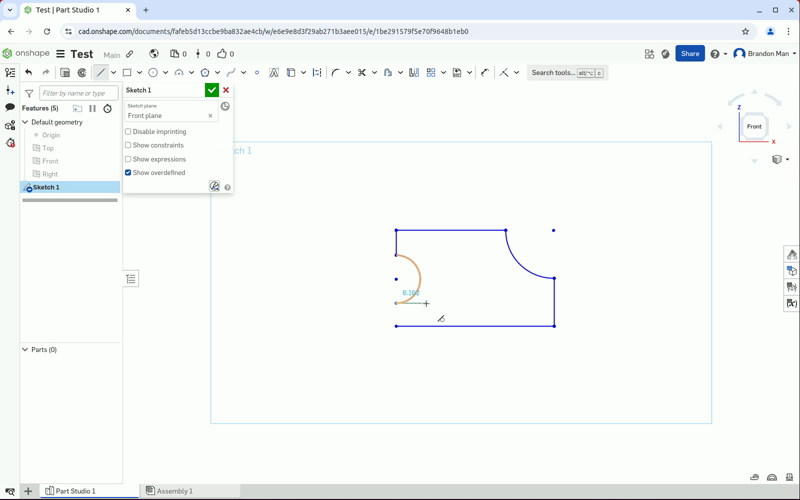
key_down(shift)
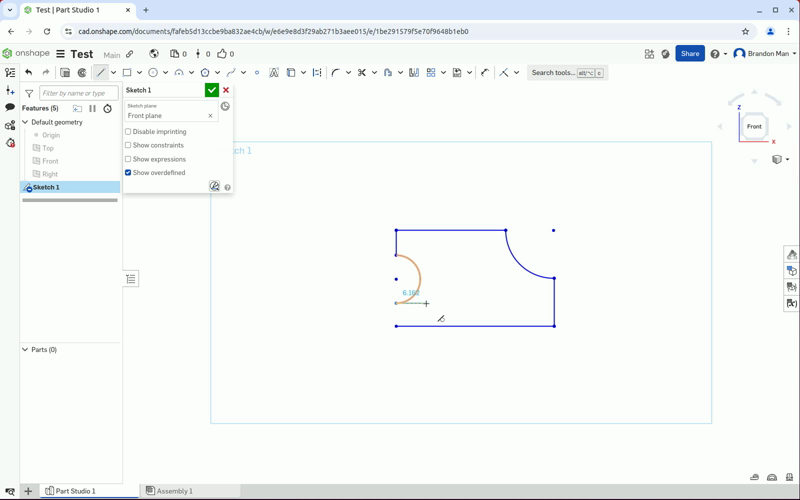
mouse_move(396, 326)
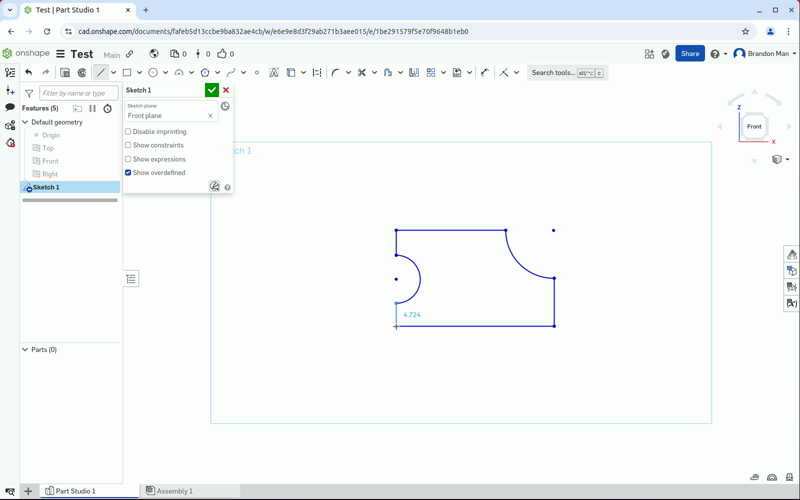
key_up(shift)
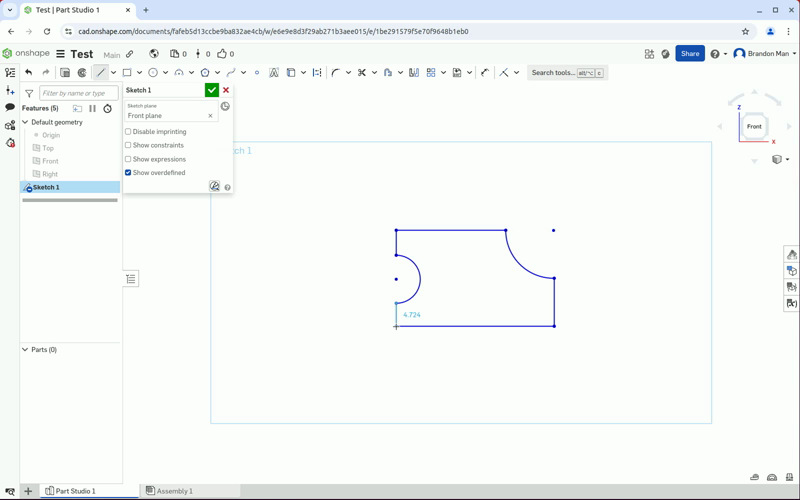
click(396, 326)
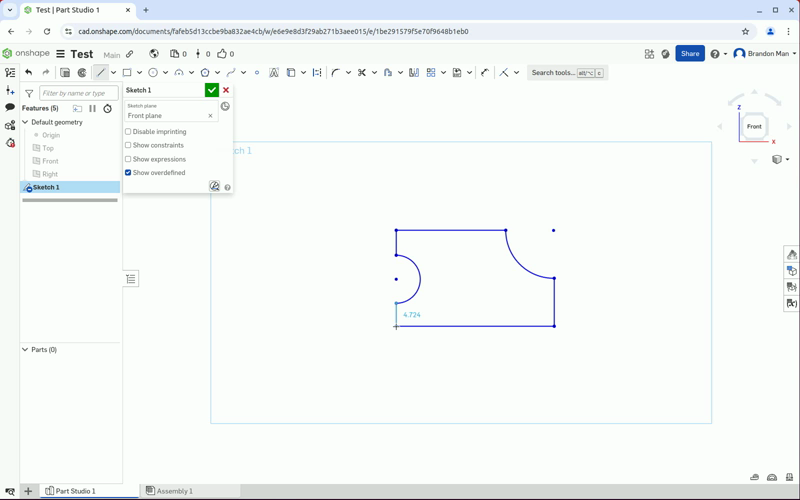
key(esc)
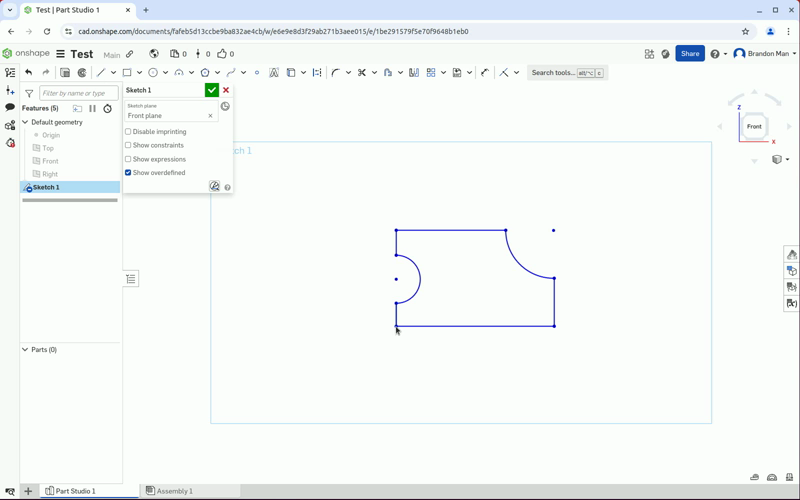
mouse_move(501, 293)
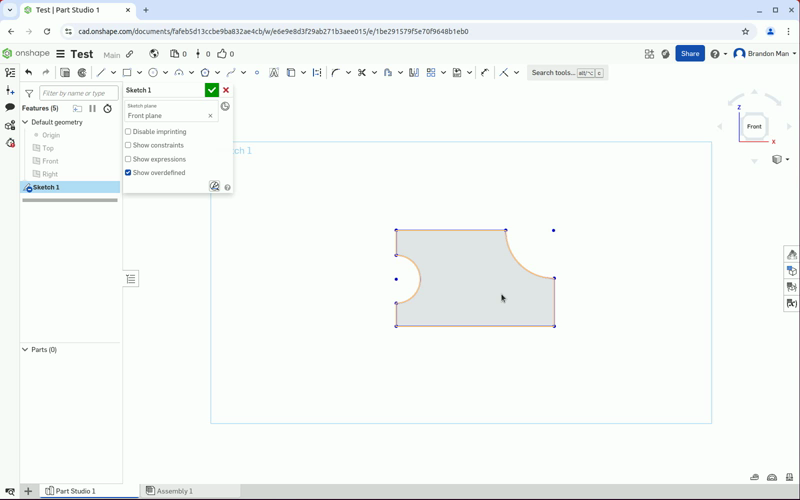
scroll(6)
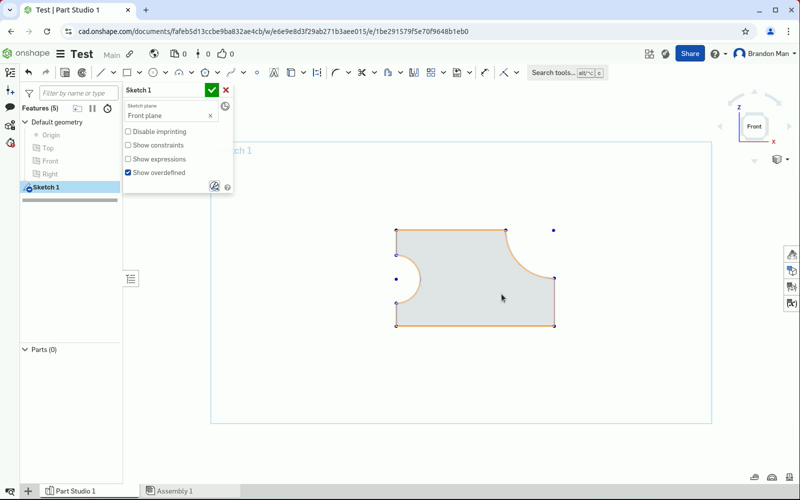
scroll(6)
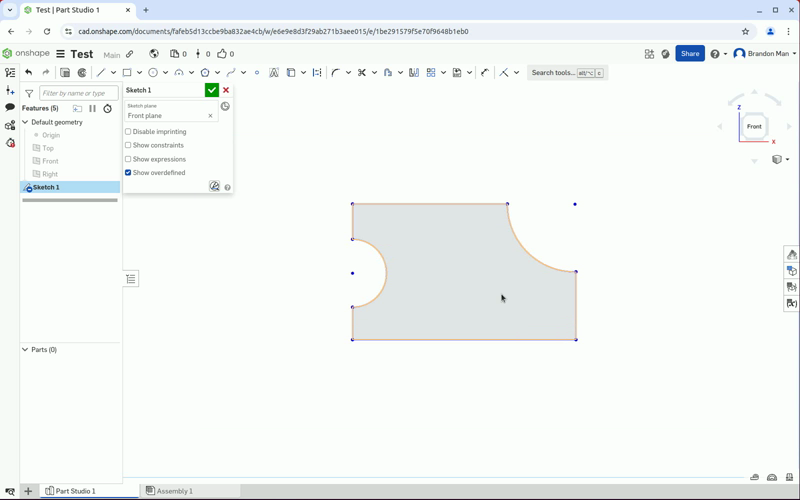
scroll(6)
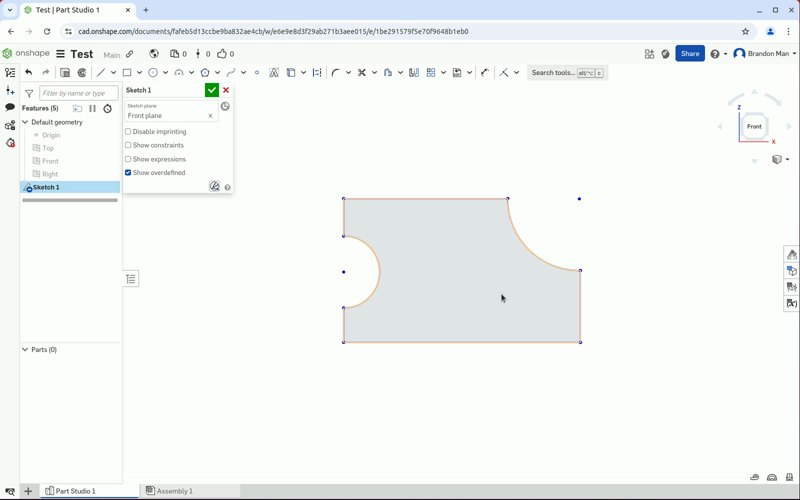
scroll(6)
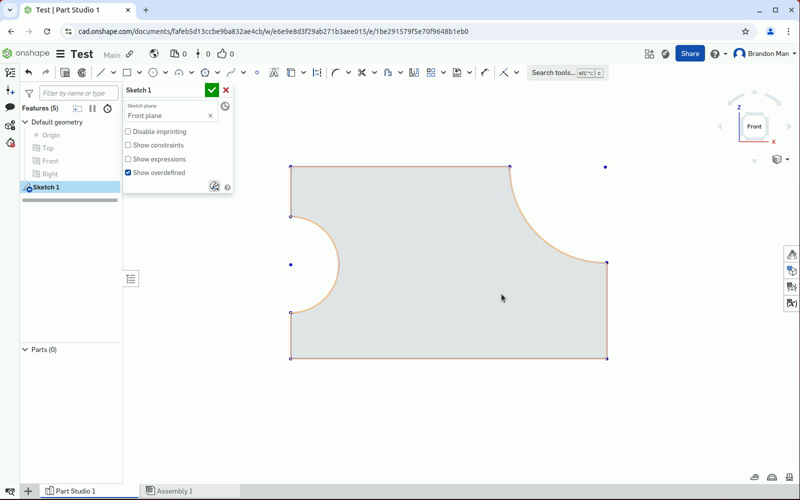
scroll(6)
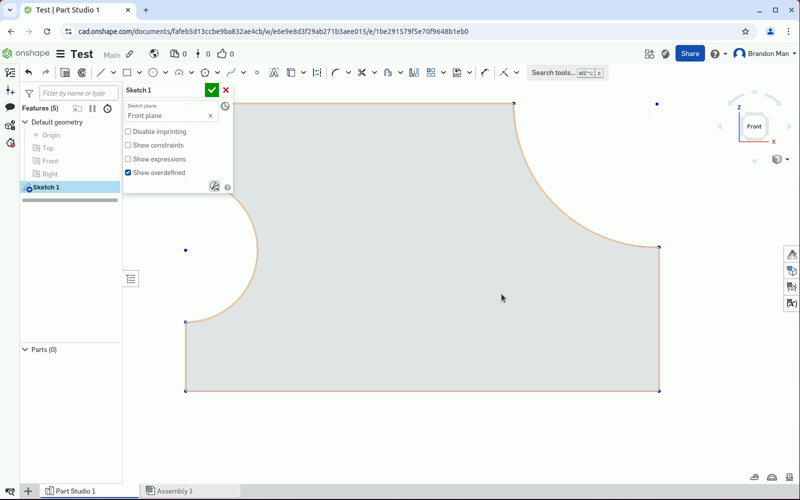
scroll(6)
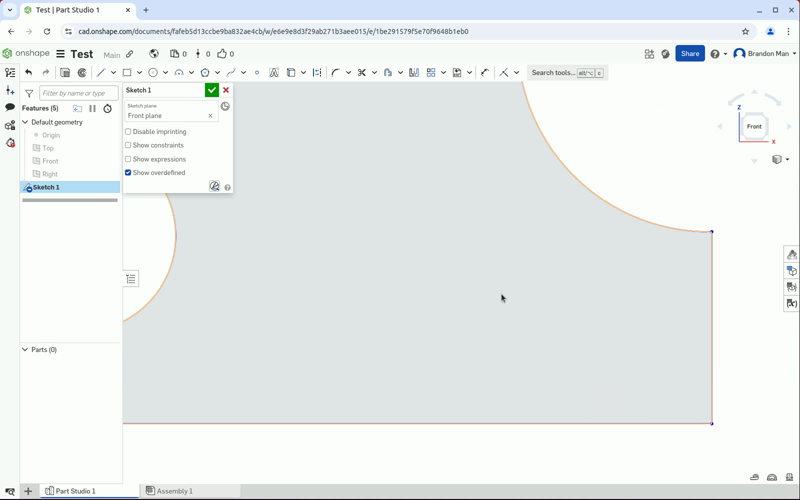
scroll(6)
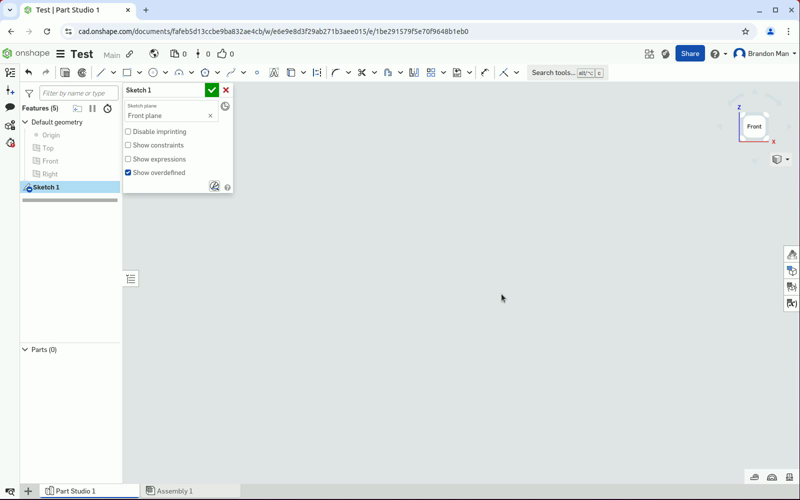
click(501, 293)
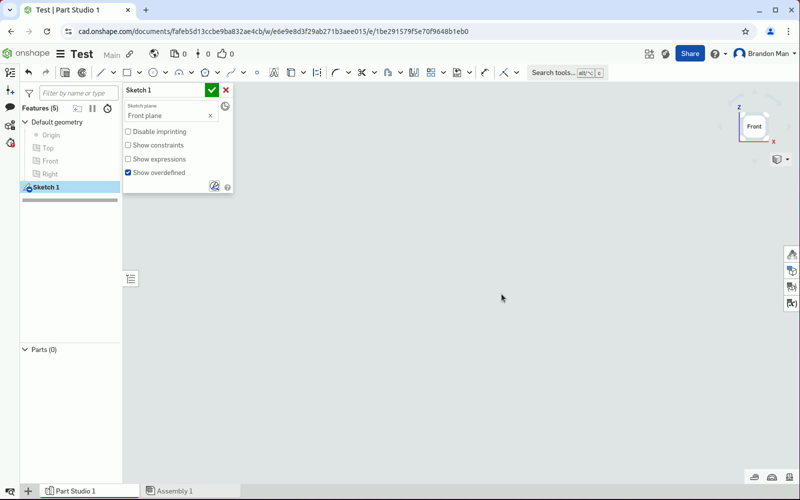
scroll(-6)
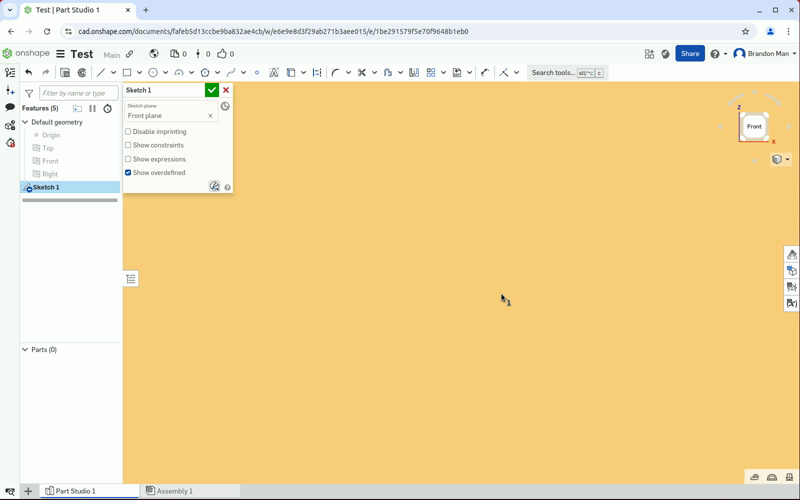
scroll(-6)
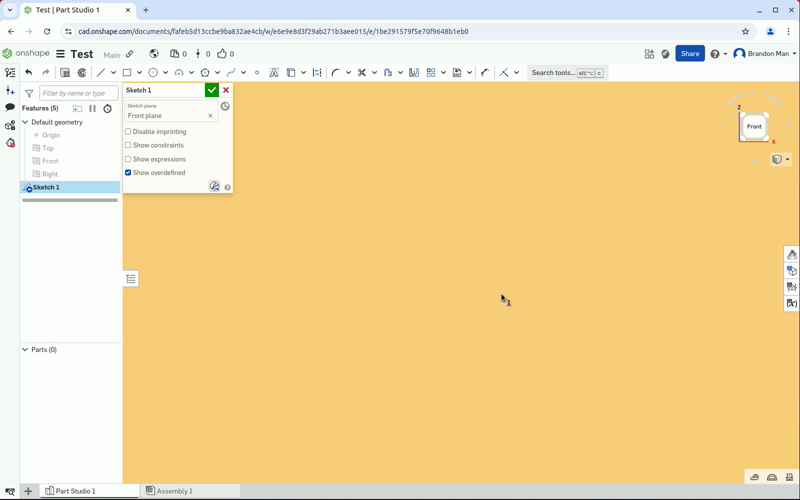
scroll(-6)
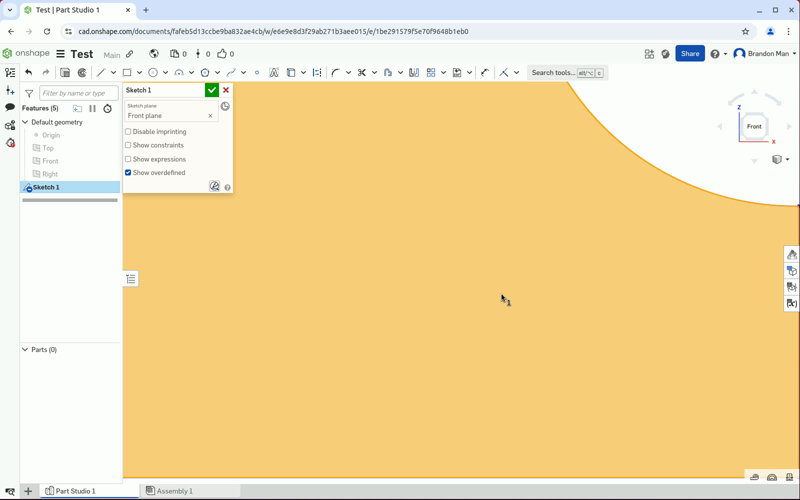
scroll(-6)
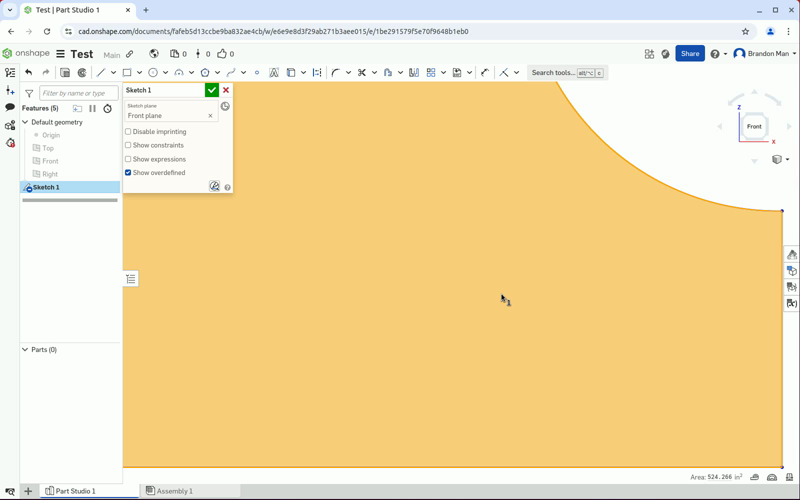
scroll(-6)
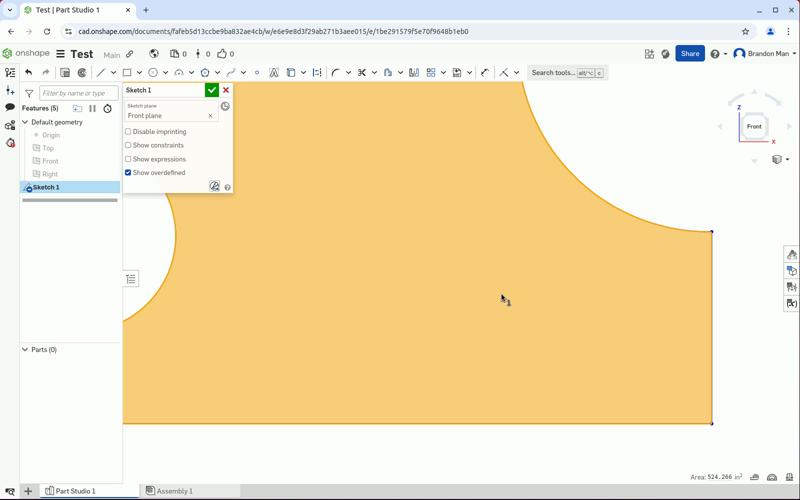
scroll(-6)
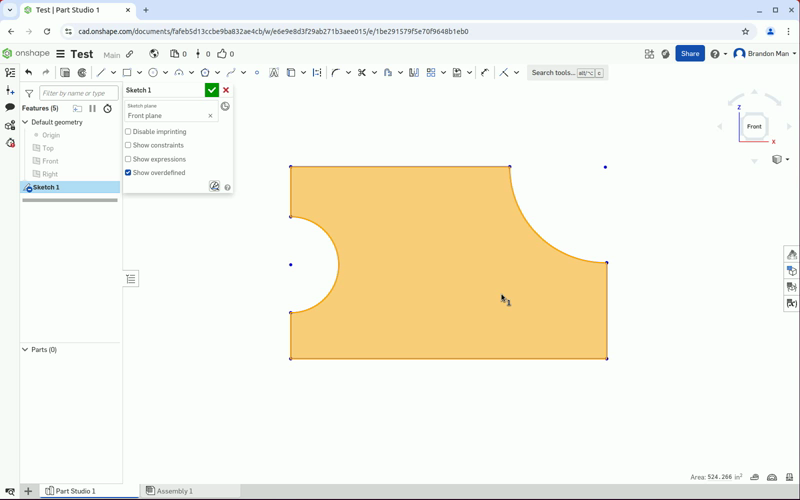
scroll(-6)
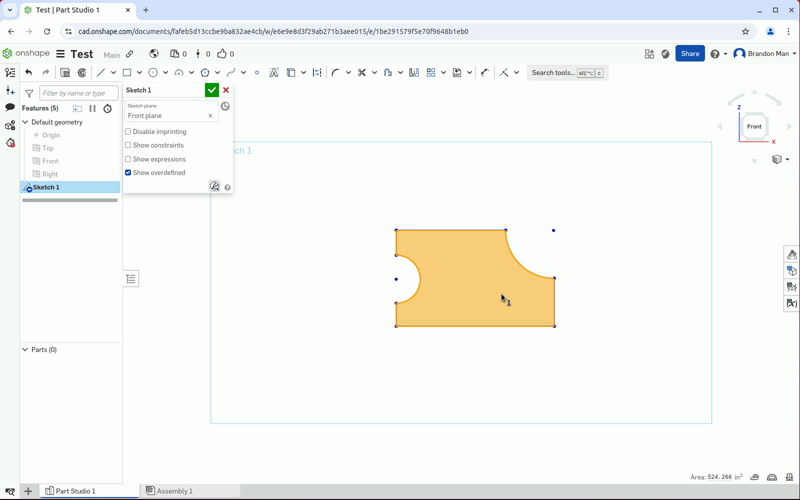
mouse_move(73, 352)
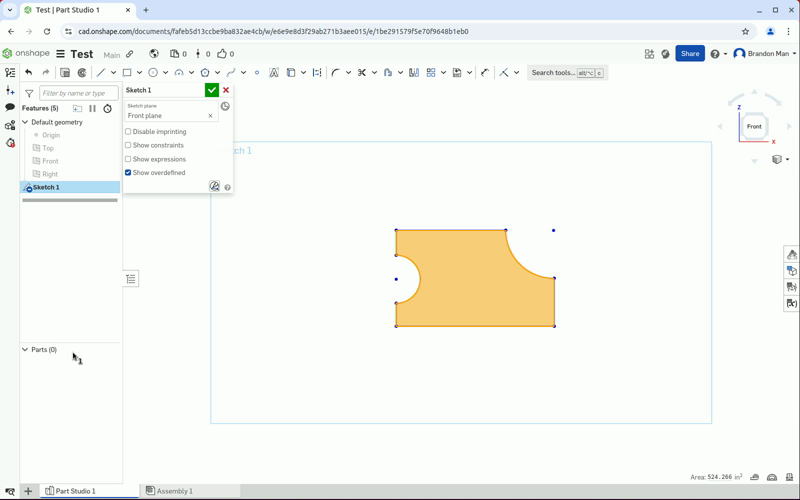
key(shift+y)
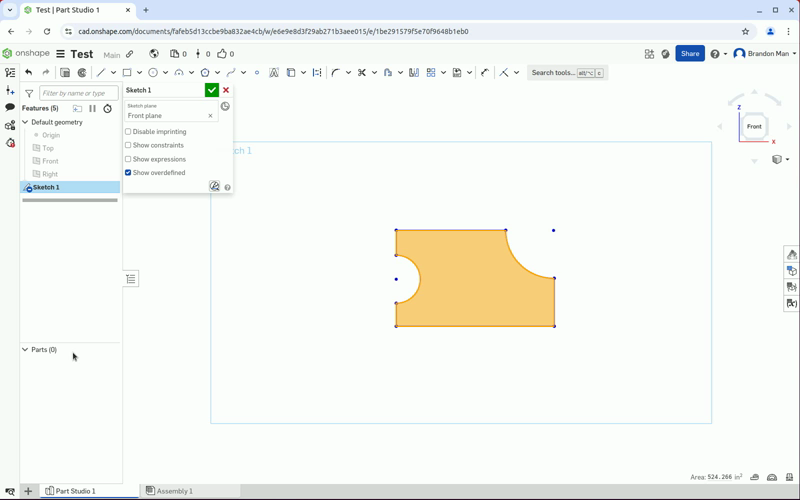
key(shift+e)
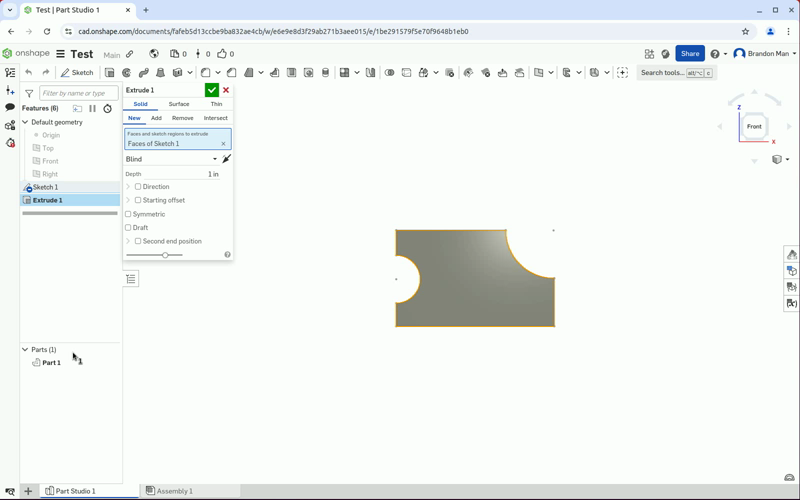
mouse_move(143, 106)
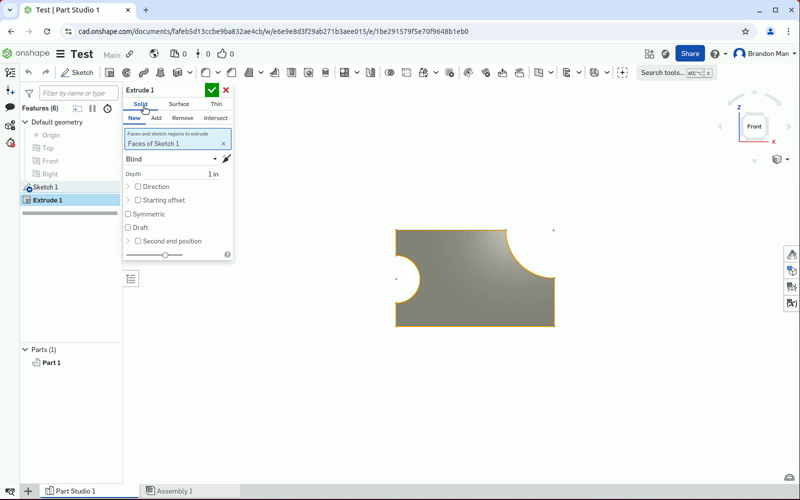
click(143, 106)
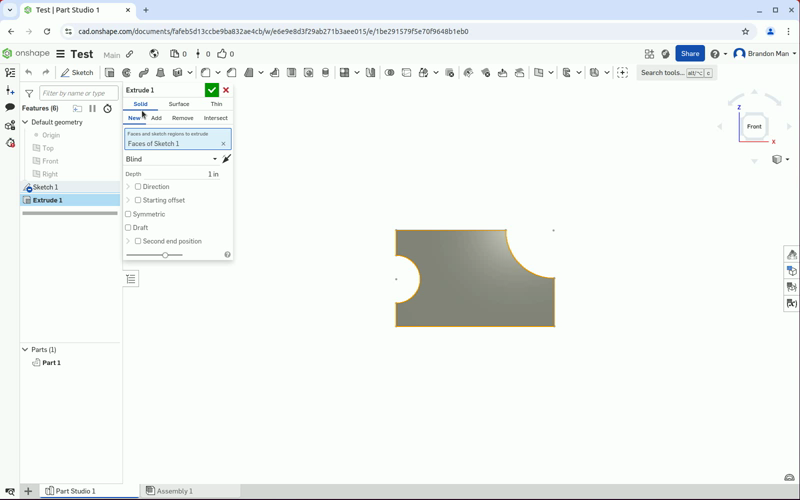
mouse_move(137, 120)
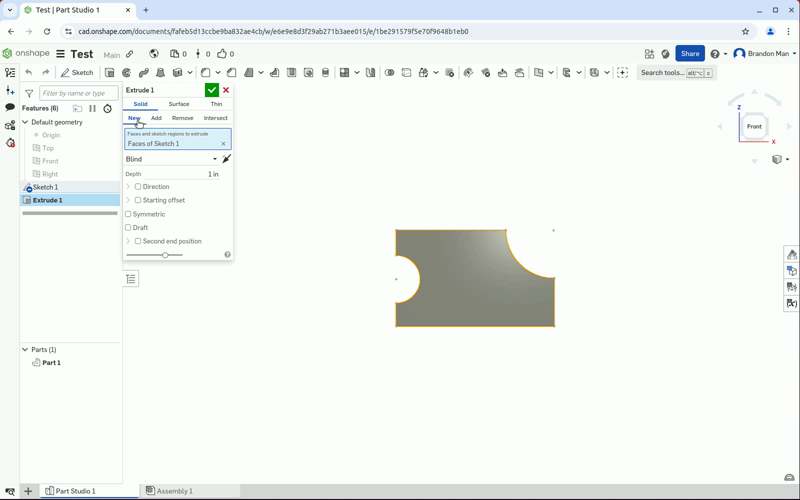
click(137, 120)
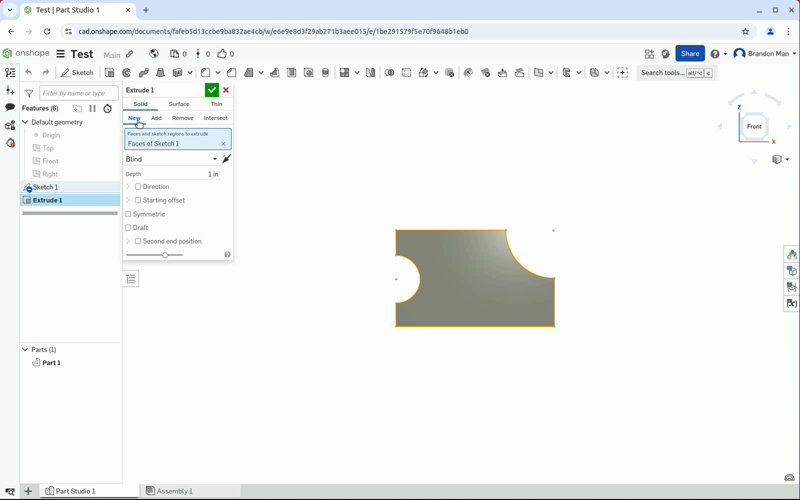
key(tab, 4)
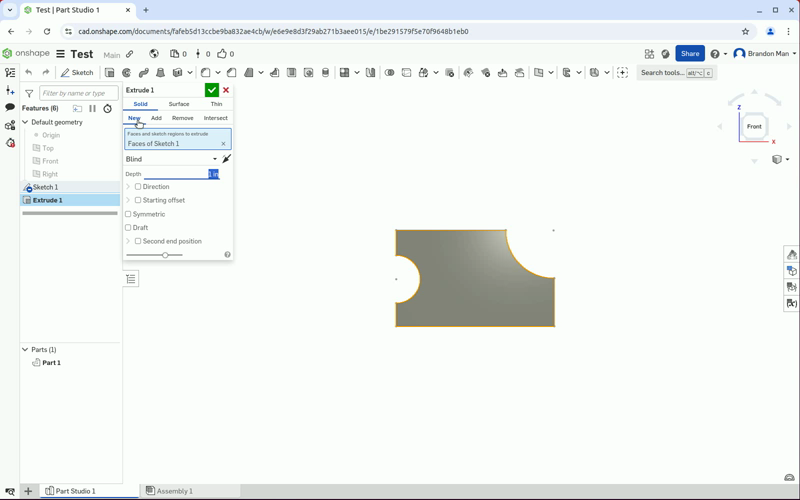
text(7.943)
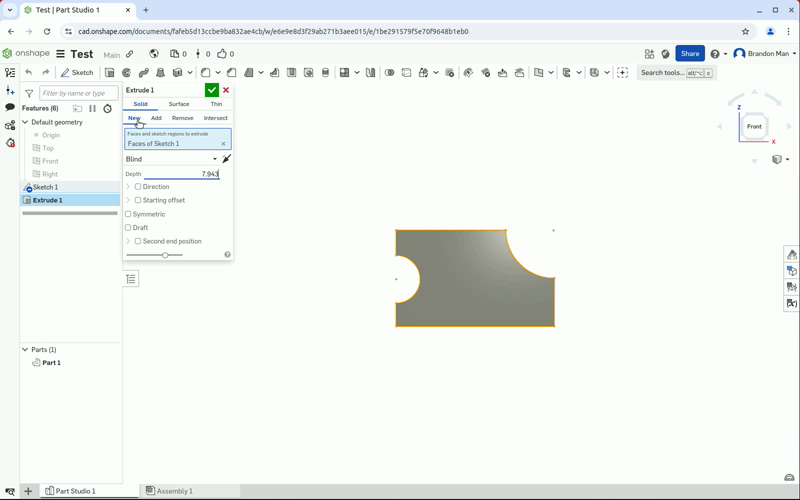
key(enter)
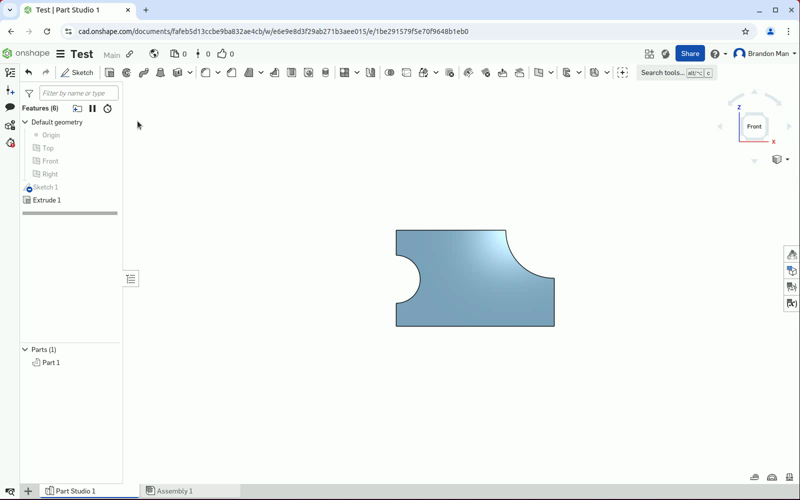
key(shift+h)
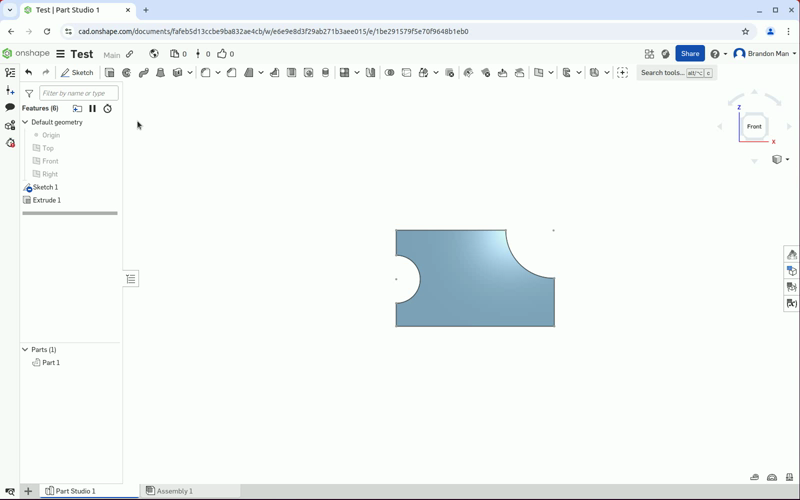
key(shift+h)
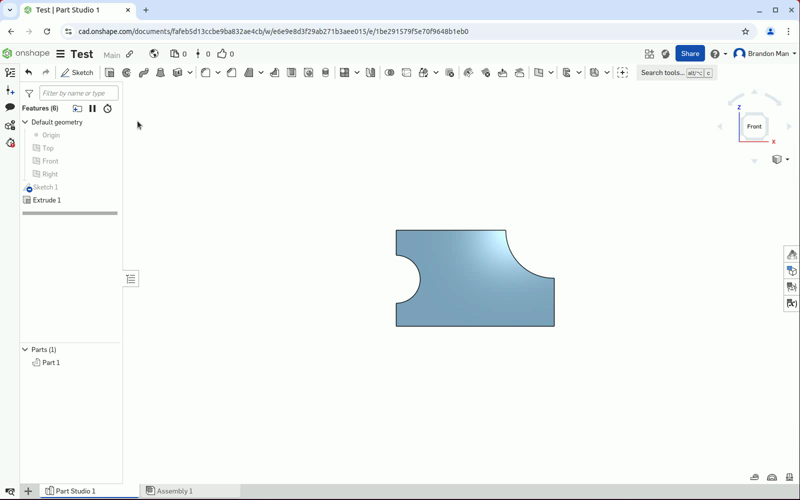
mouse_move(73, 189)
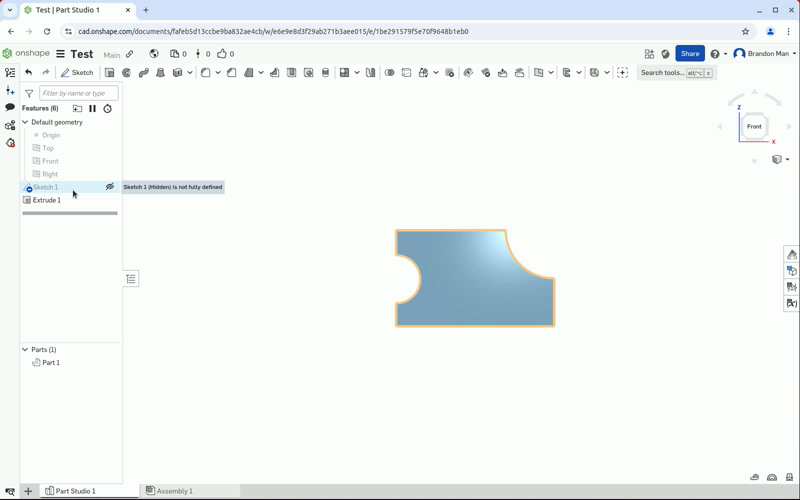
click(73, 189)
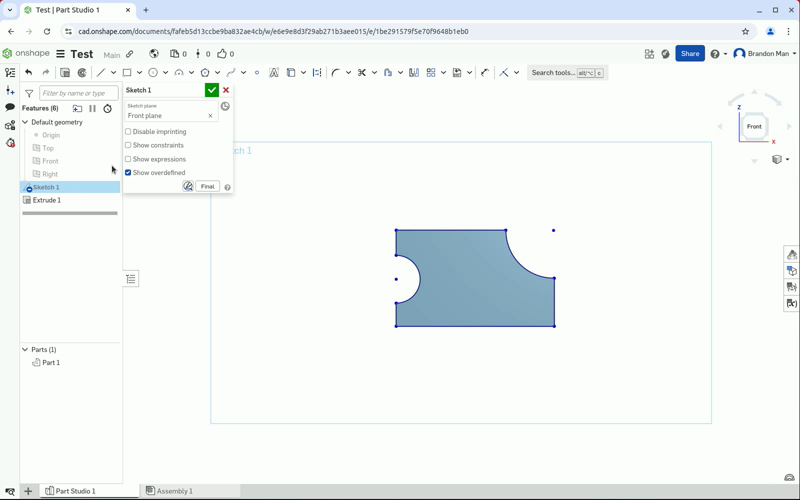
mouse_move(229, 92)
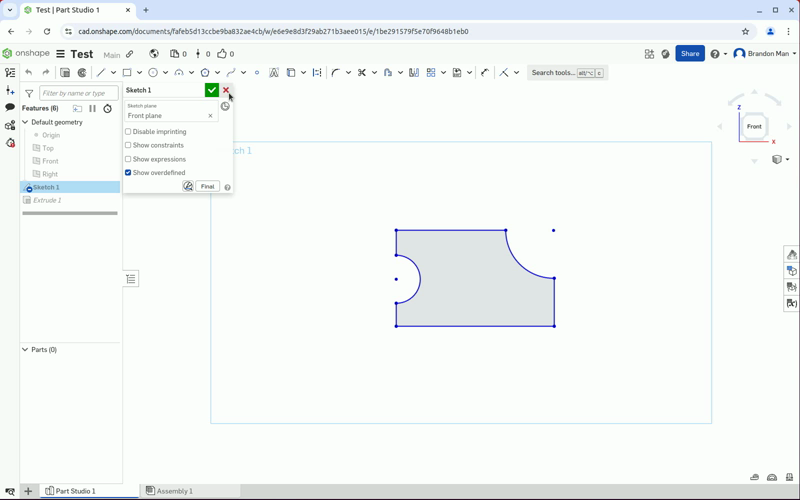
click(229, 92)
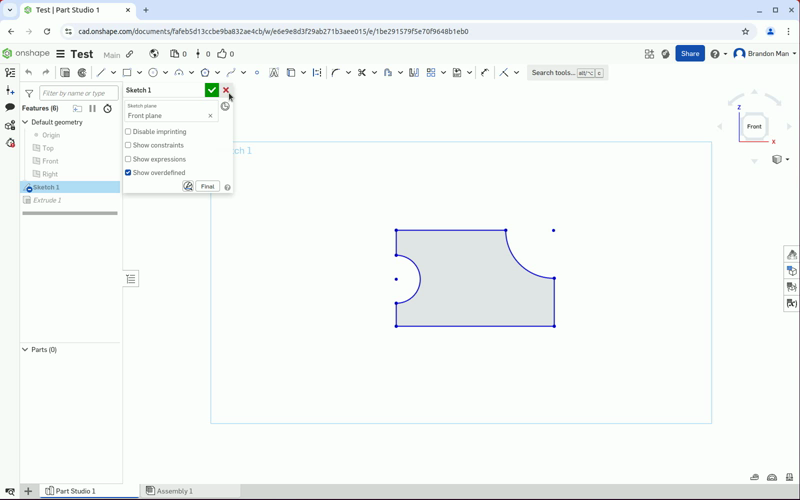
key(shift+s)
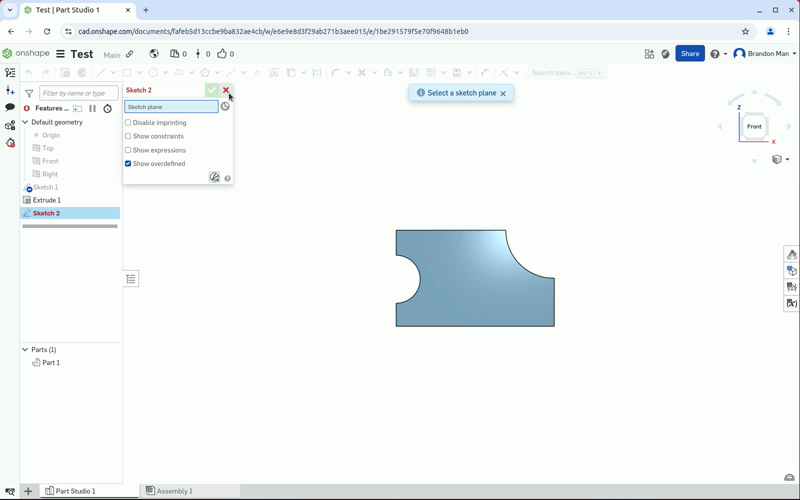
mouse_move(73, 163)
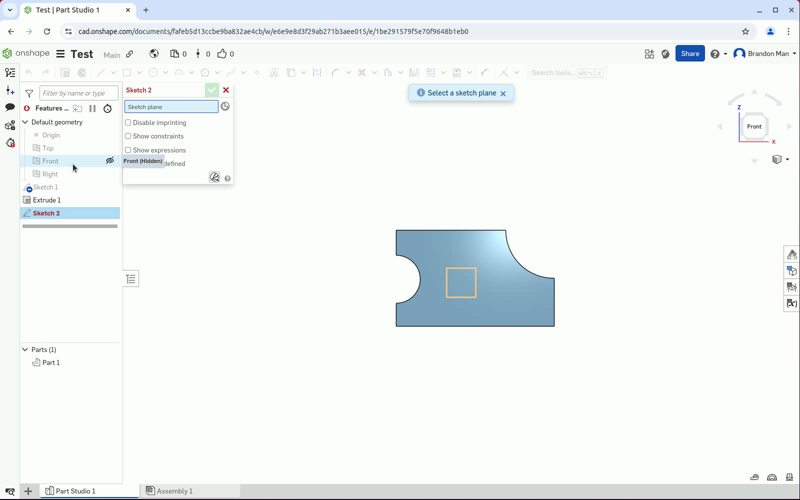
click(73, 163)
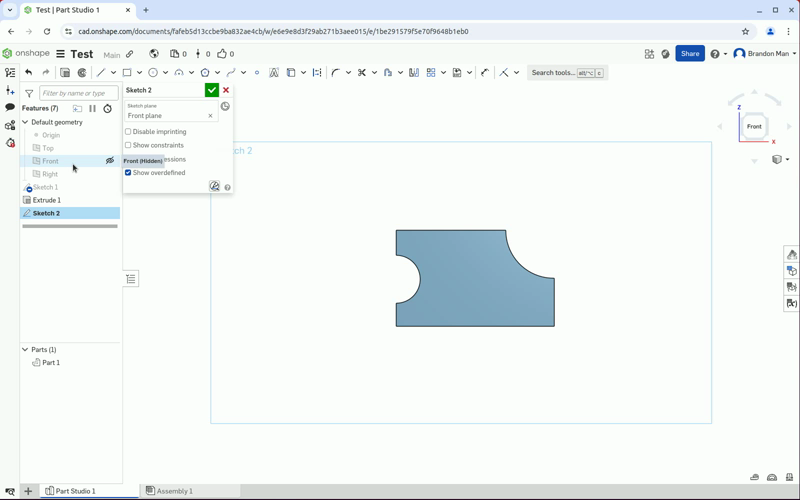
mouse_move(73, 352)
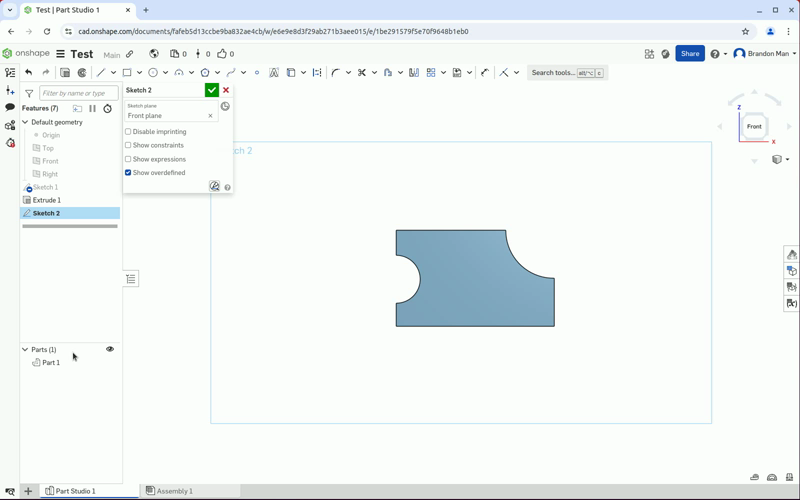
key(y)
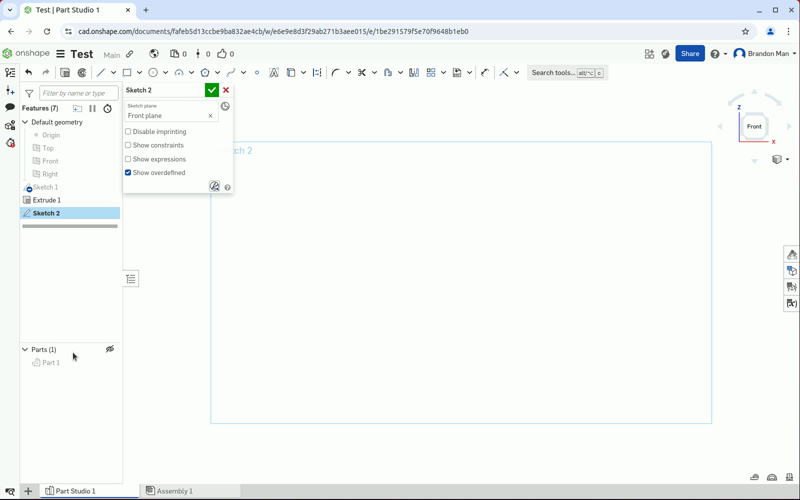
key(a)
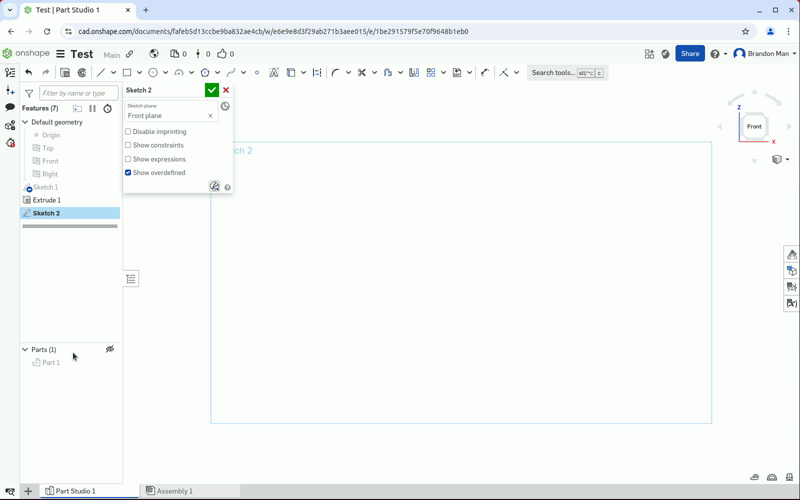
key_down(shift)
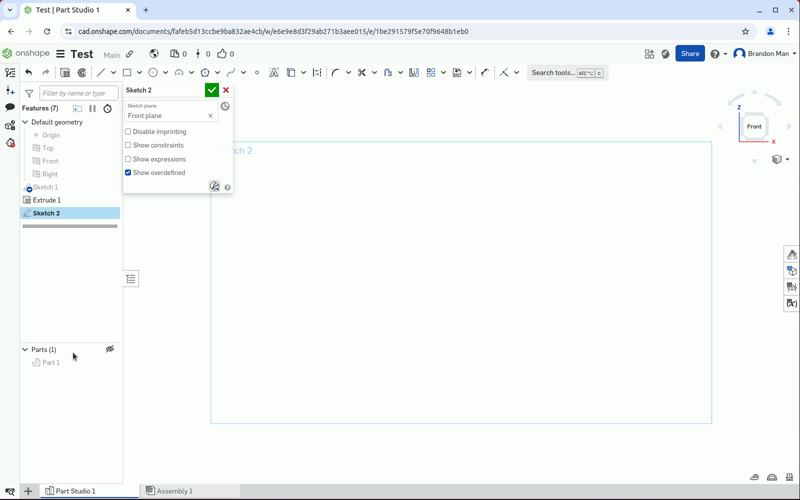
mouse_move(396, 326)
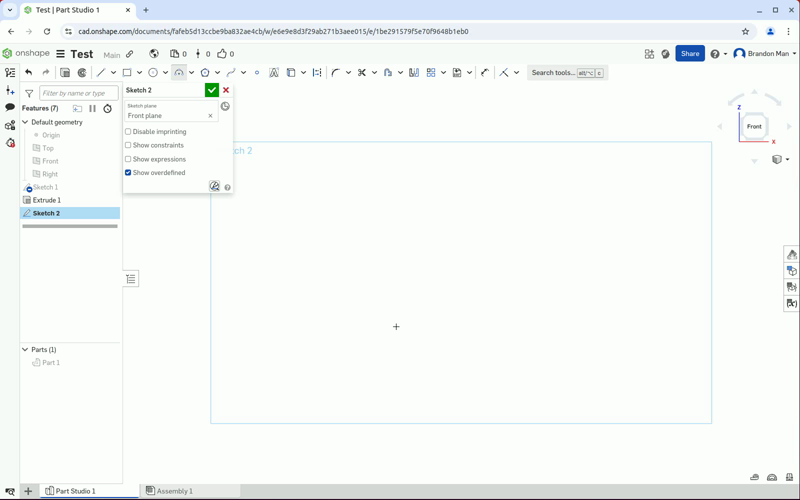
click(396, 326)
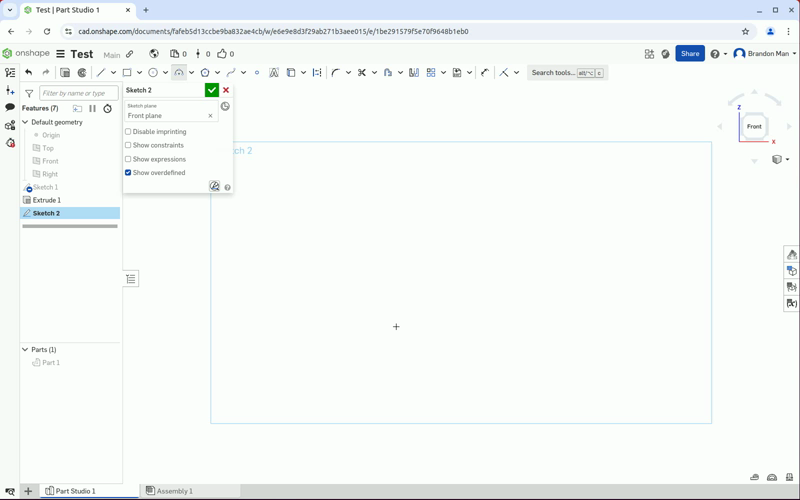
key_up(shift)
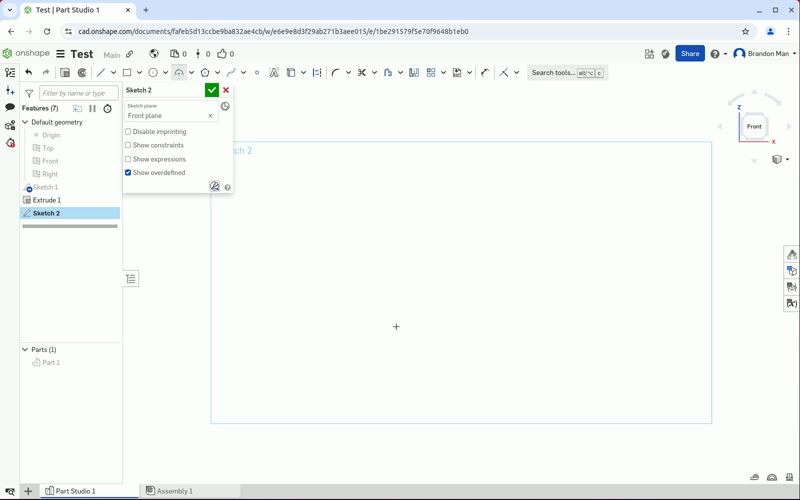
key_down(shift)
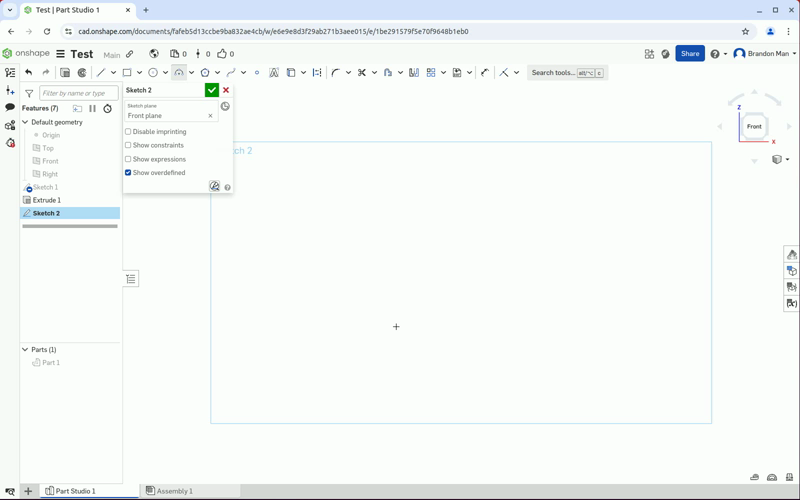
mouse_move(396, 230)
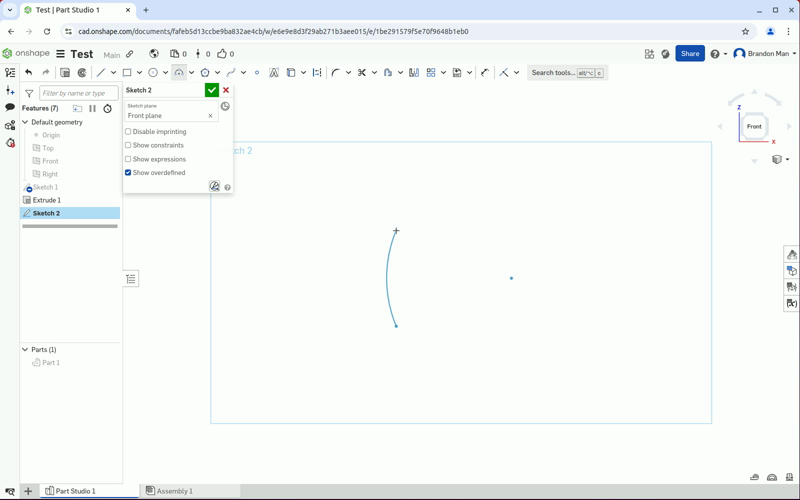
click(396, 230)
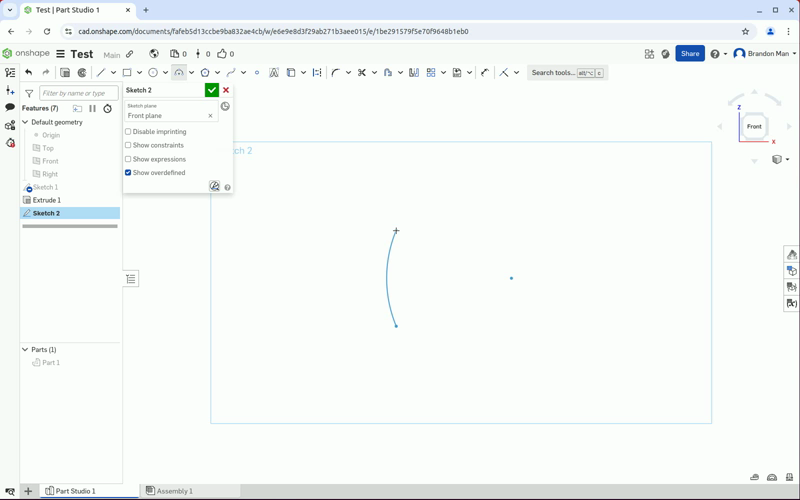
mouse_move(444, 278)
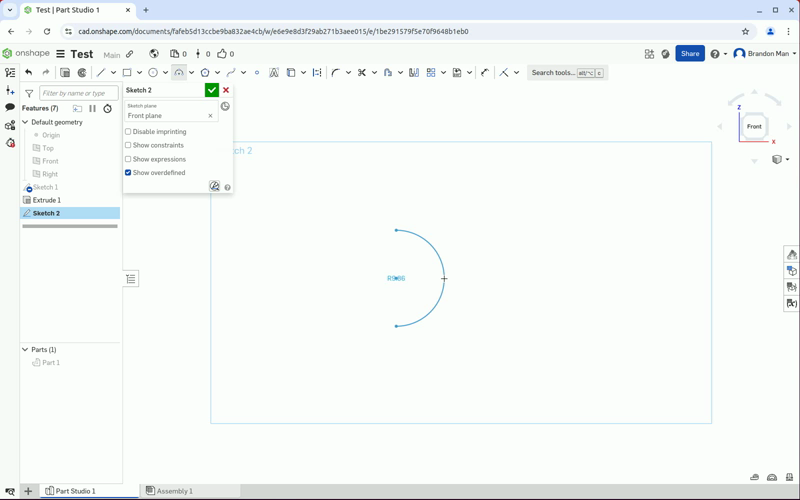
click(444, 278)
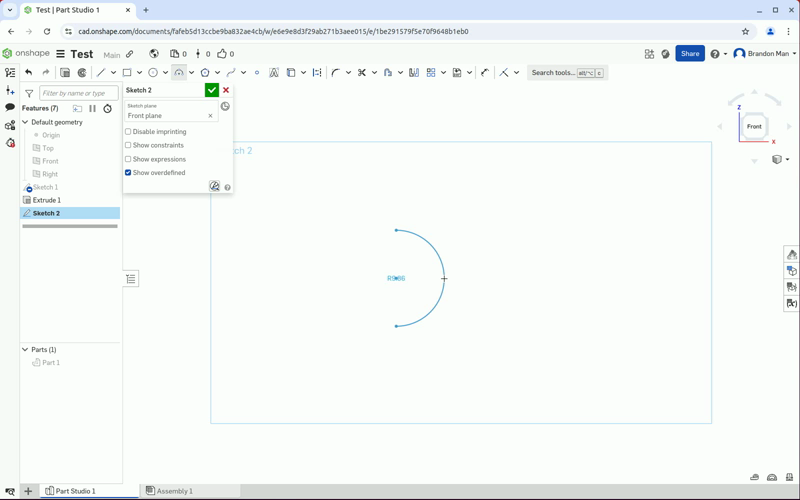
key_up(shift)
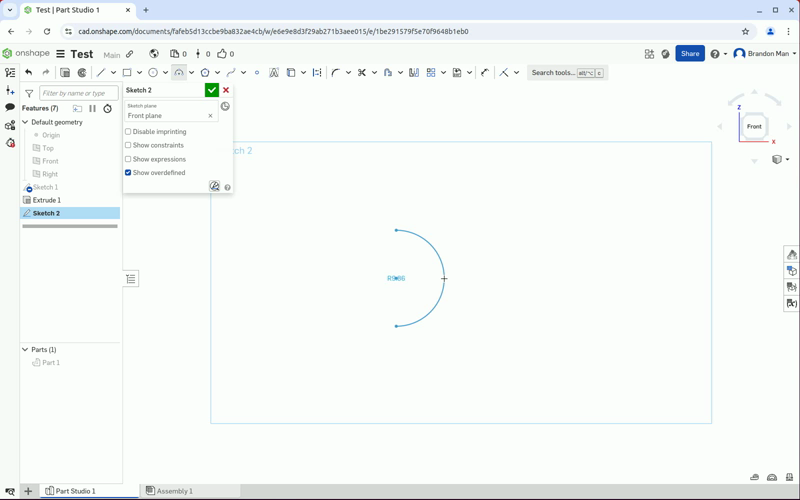
key(esc)
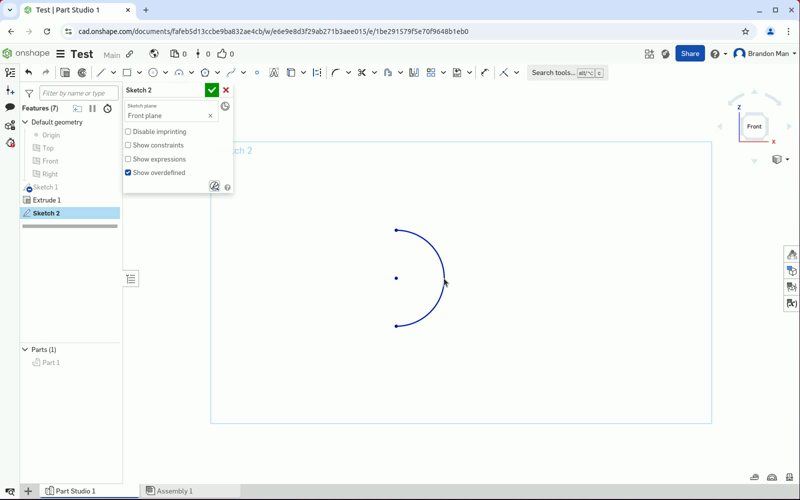
key(l)
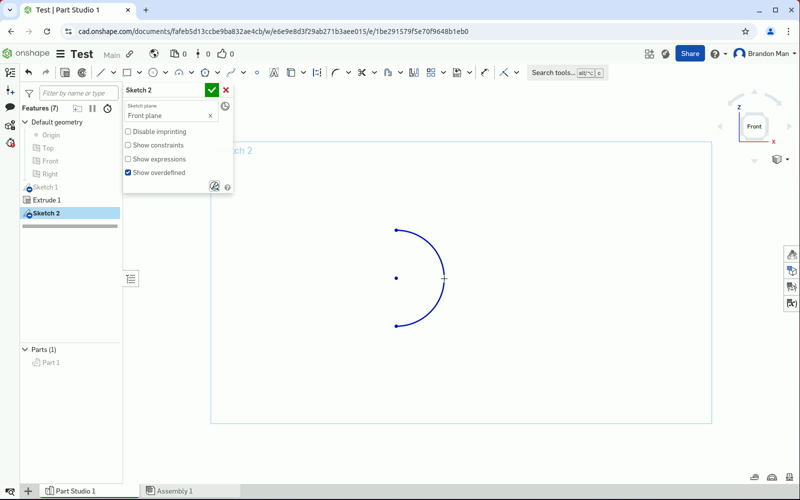
mouse_move(396, 230)
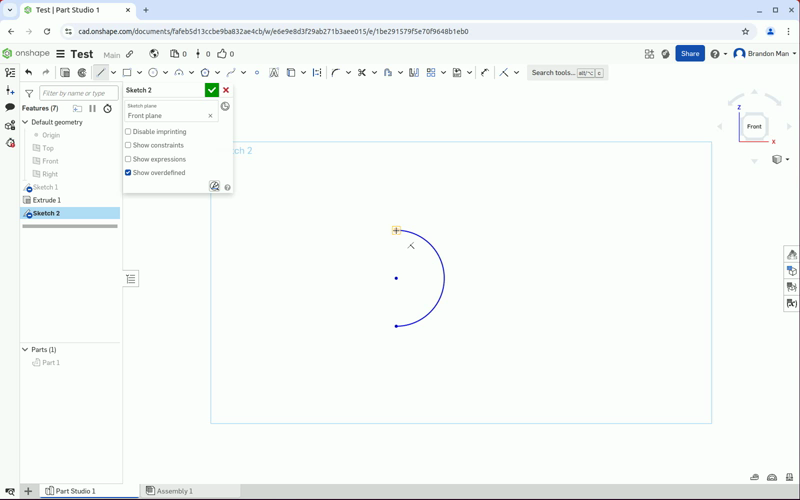
click(396, 230)
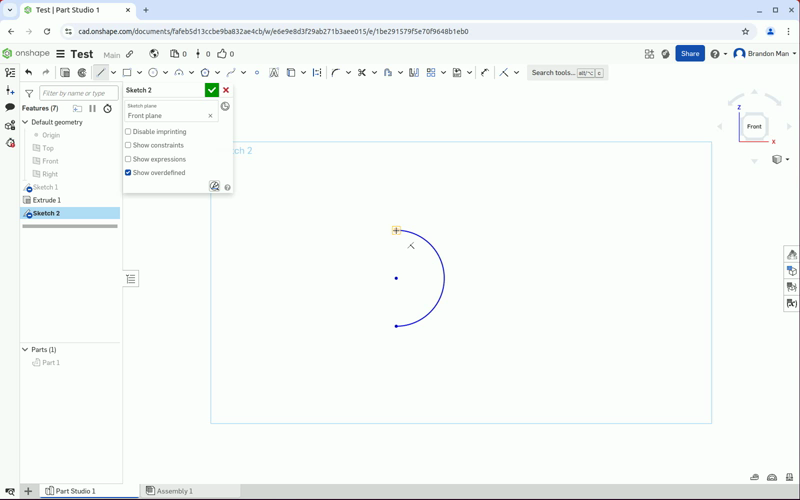
key_down(shift)
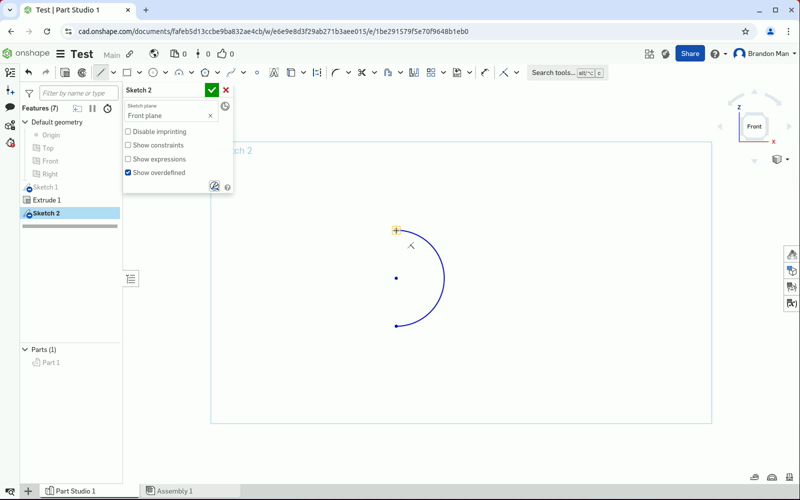
mouse_move(426, 230)
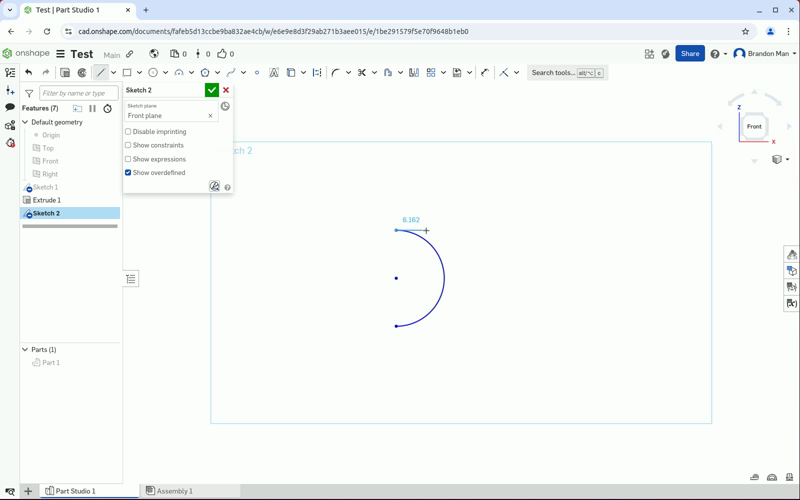
mouse_move(396, 254)
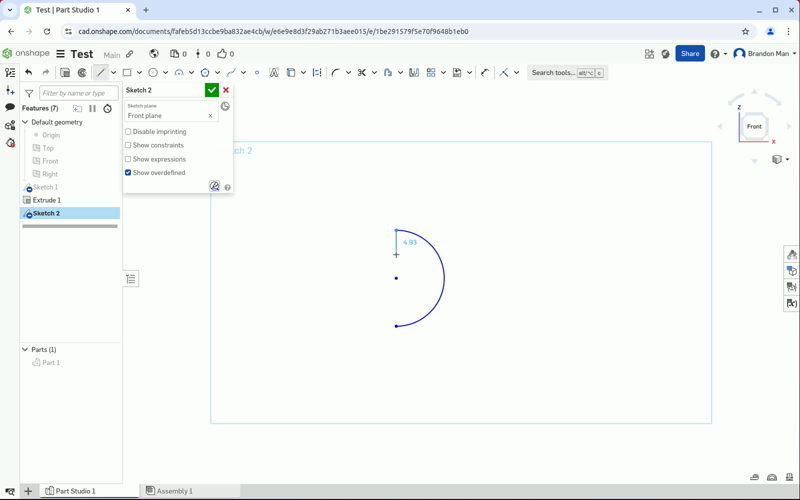
click(396, 254)
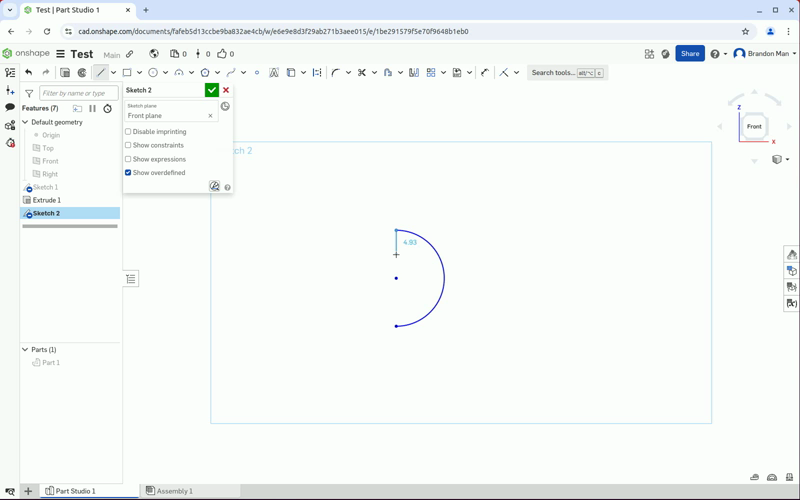
key_up(shift)
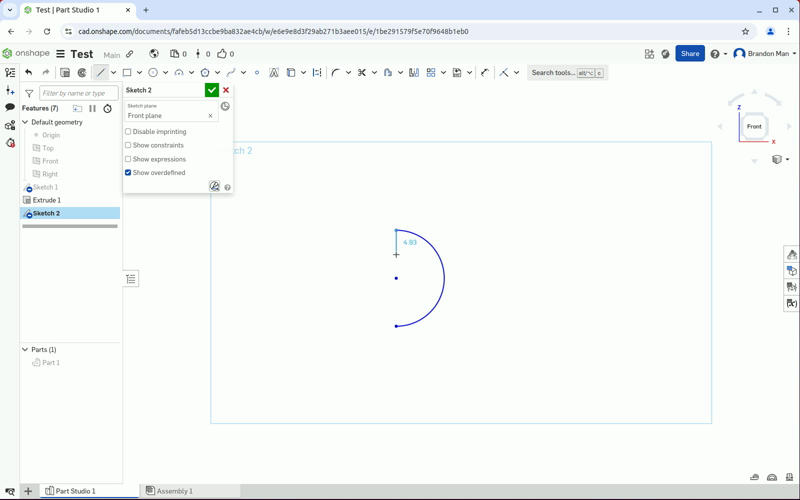
key(esc)
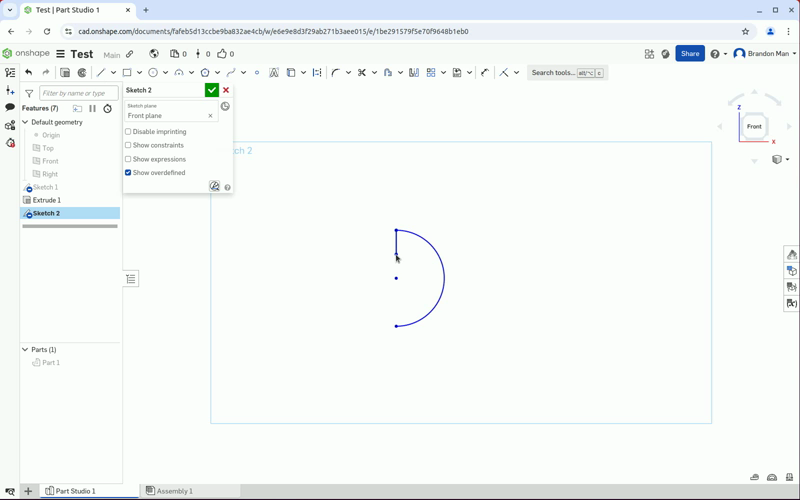
key(a)
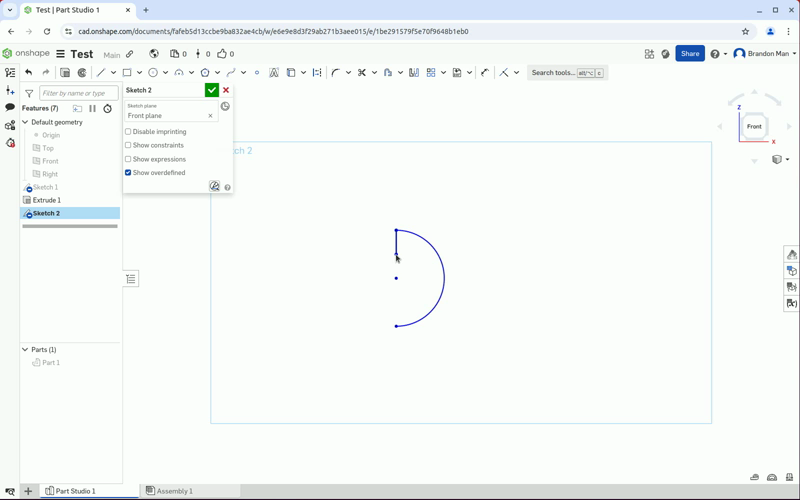
mouse_move(396, 254)
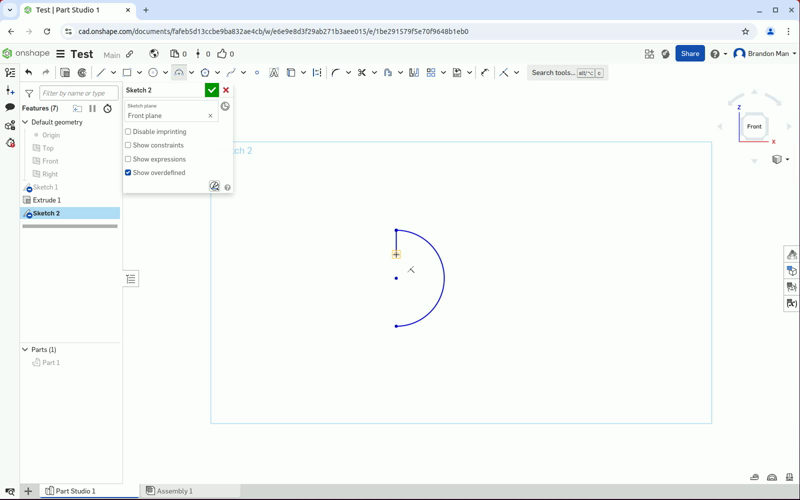
click(396, 254)
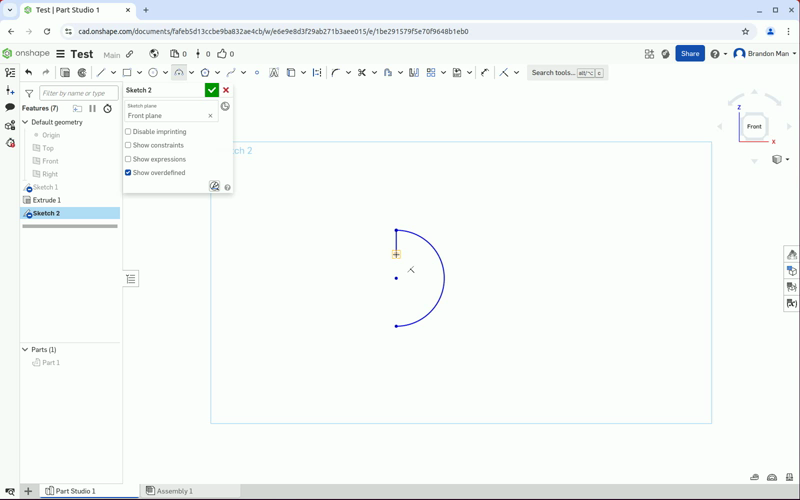
key_down(shift)
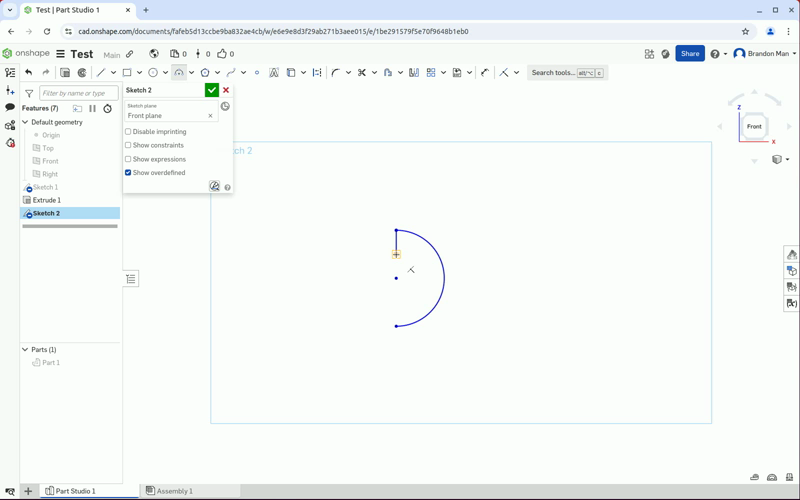
mouse_move(396, 301)
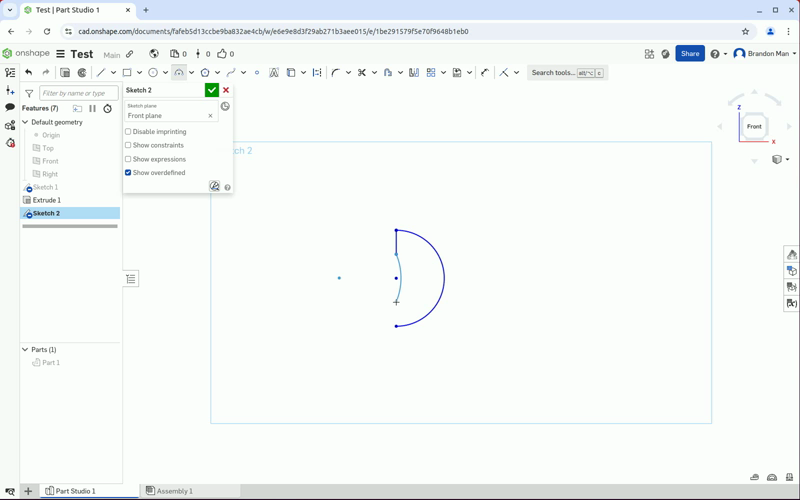
click(396, 301)
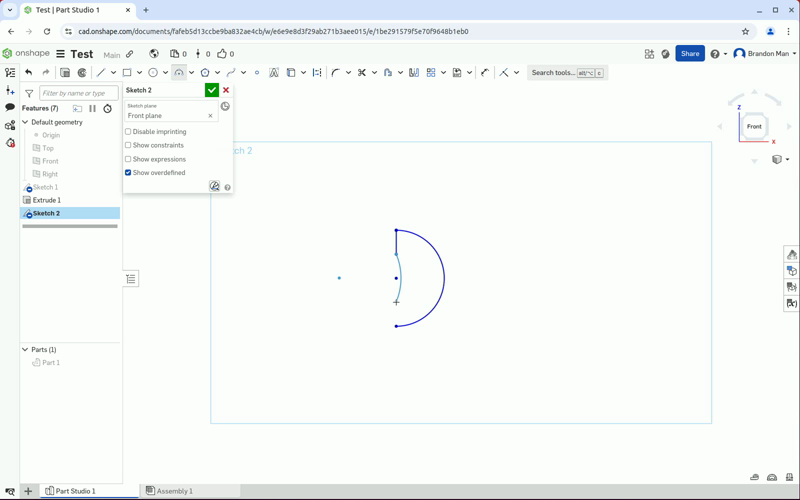
mouse_move(419, 278)
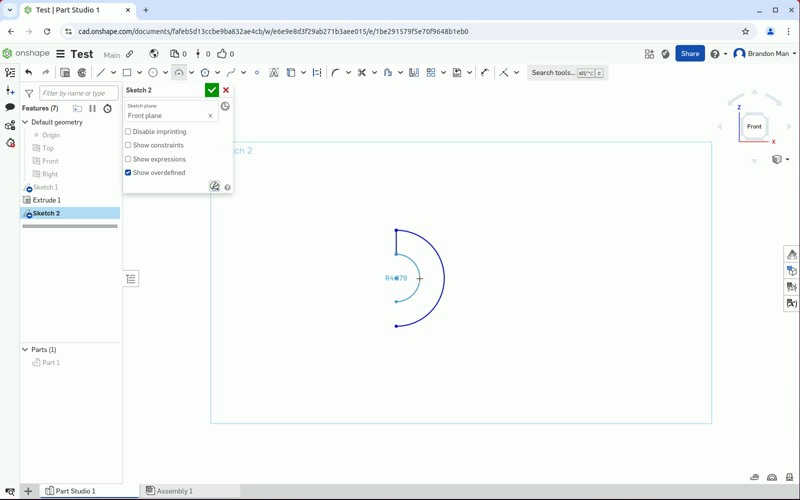
click(419, 278)
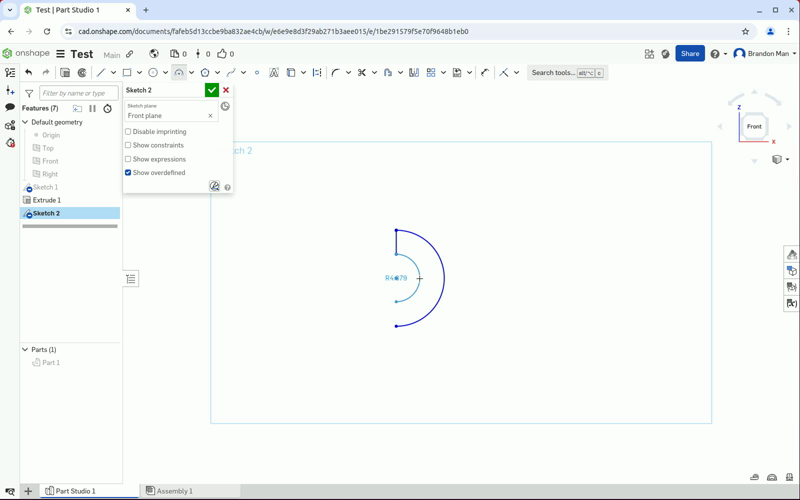
key_up(shift)
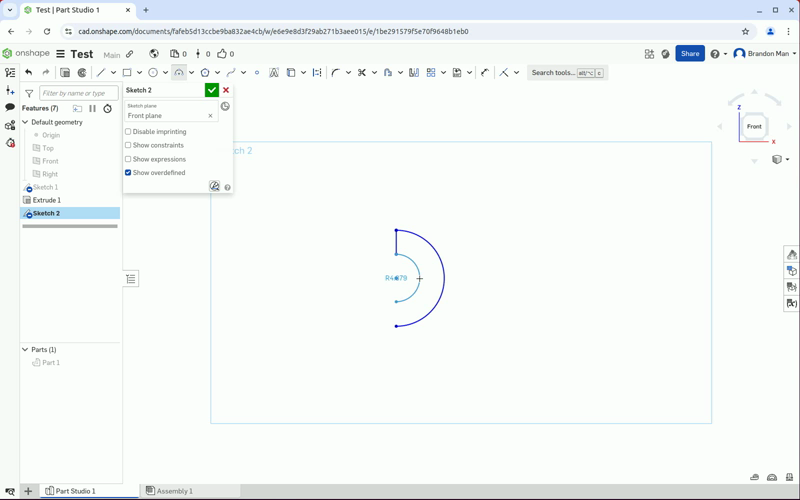
key(esc)
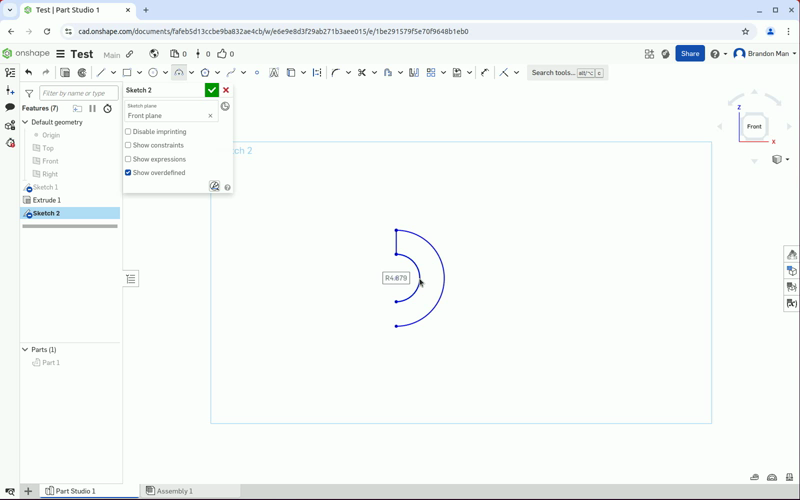
key(l)
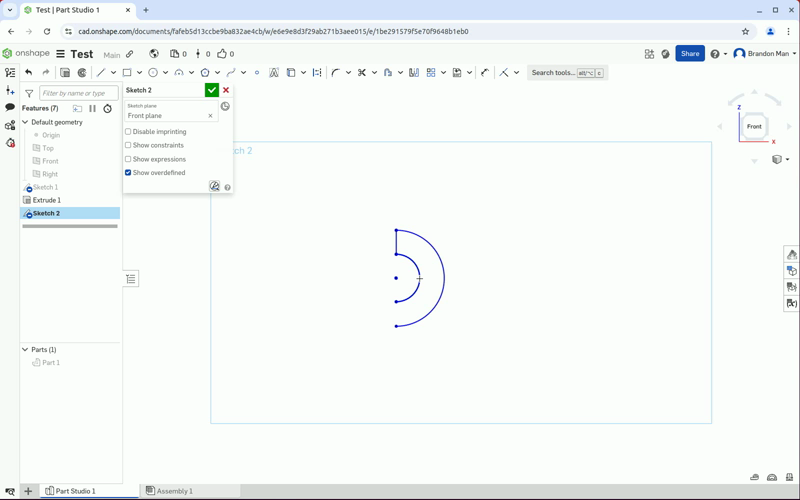
mouse_move(396, 301)
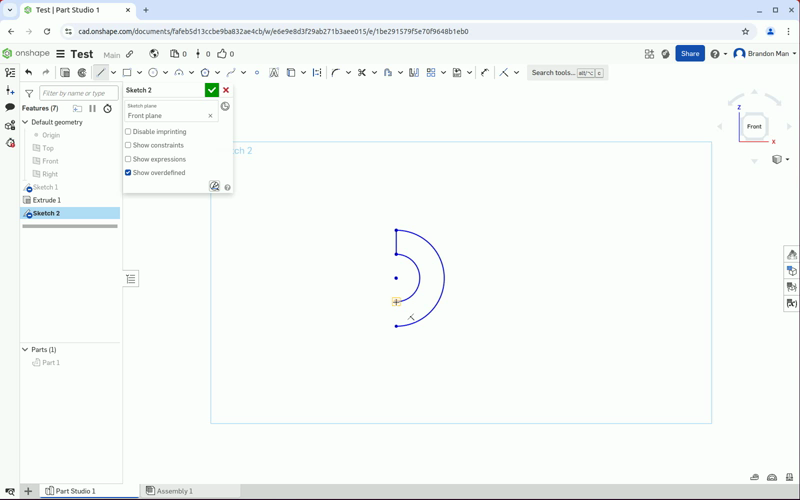
click(396, 301)
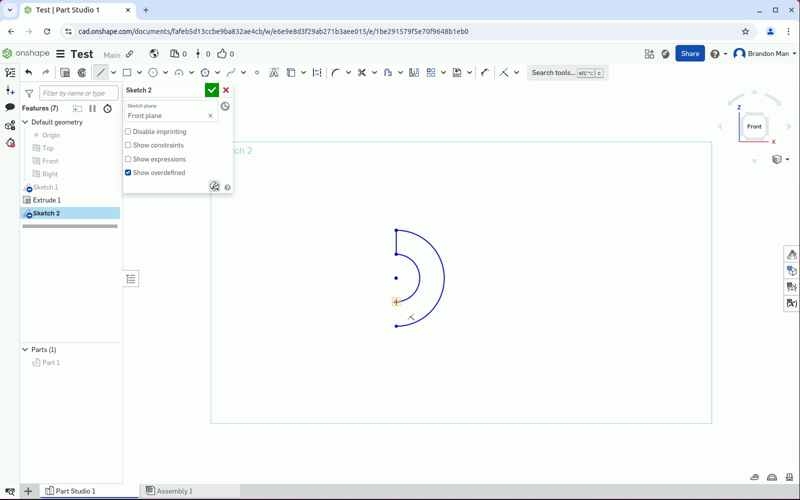
mouse_move(426, 301)
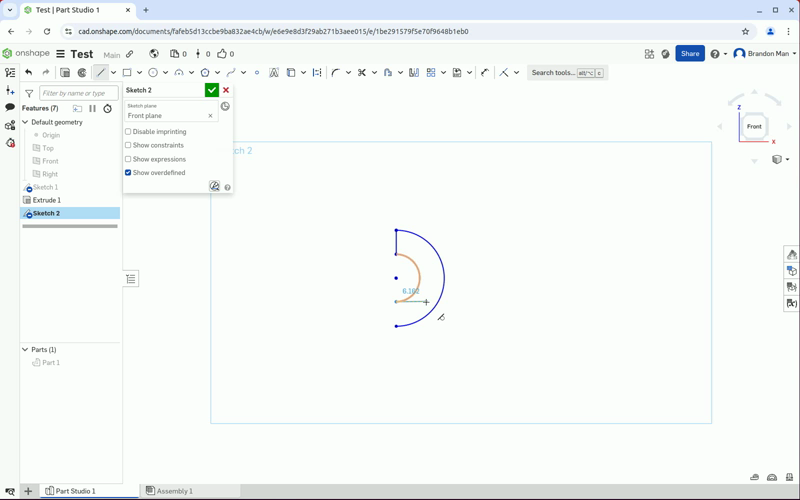
key_down(shift)
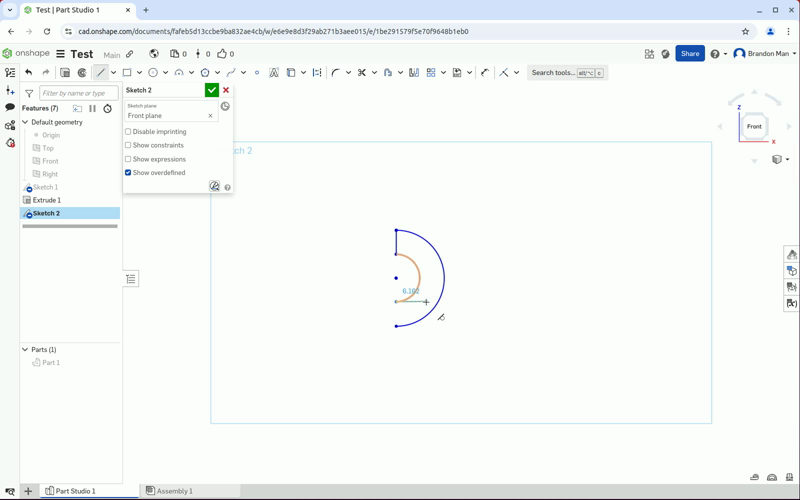
mouse_move(396, 326)
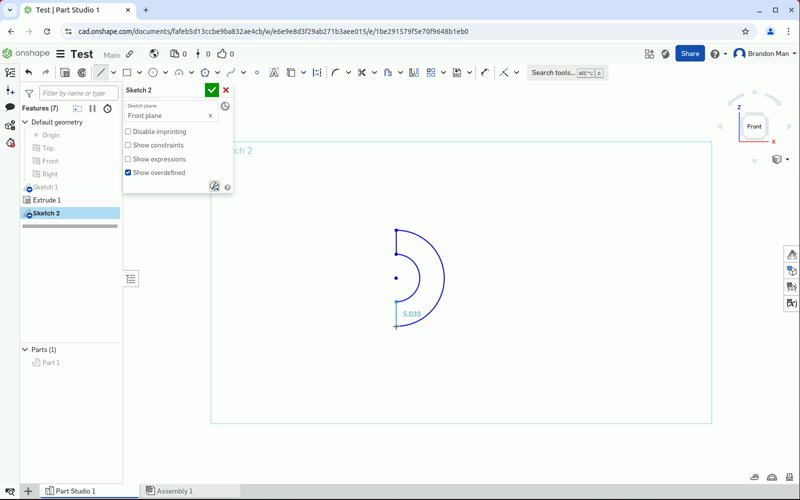
key_up(shift)
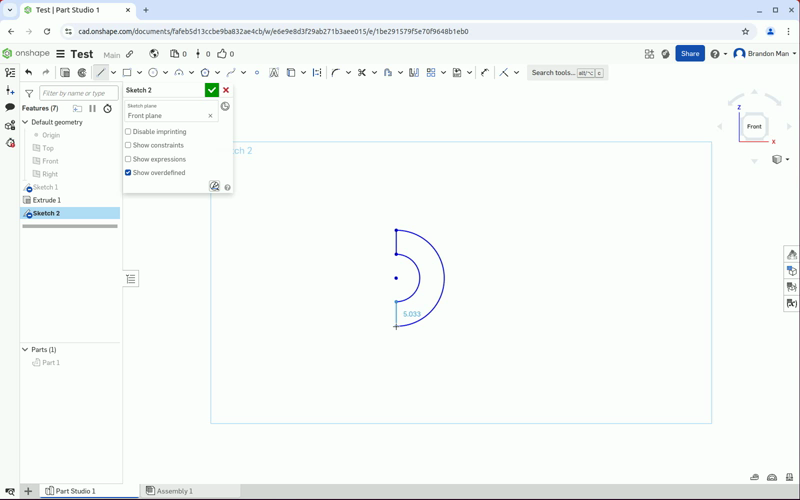
click(396, 326)
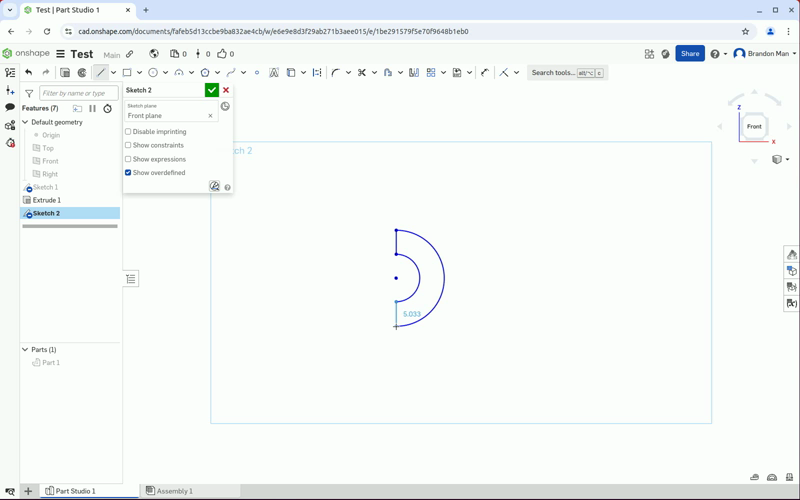
key(esc)
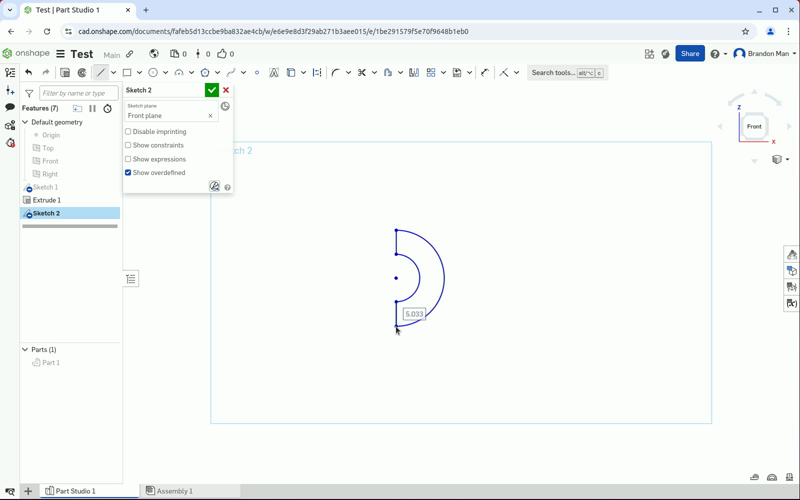
mouse_move(418, 298)
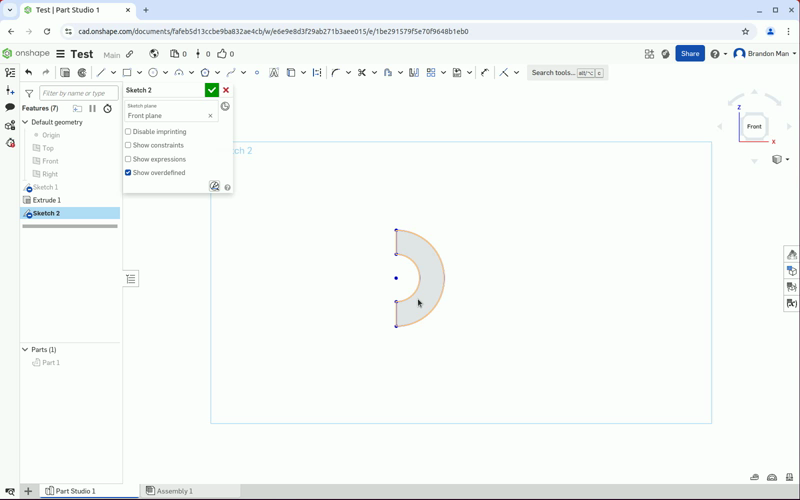
scroll(6)
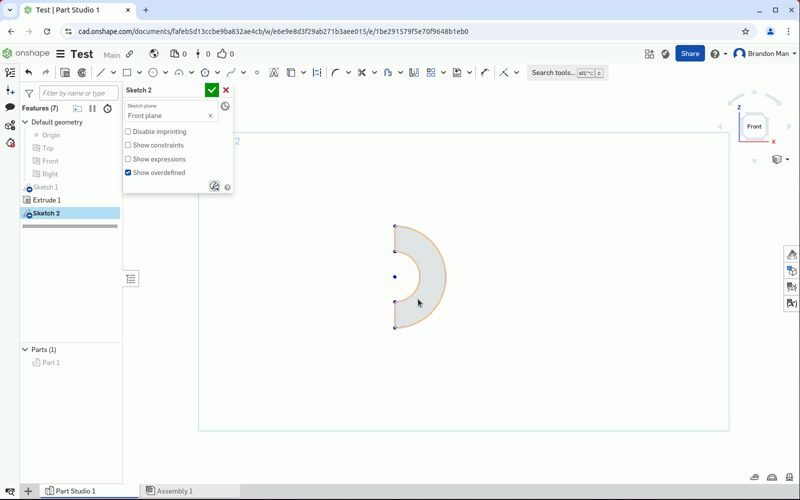
scroll(6)
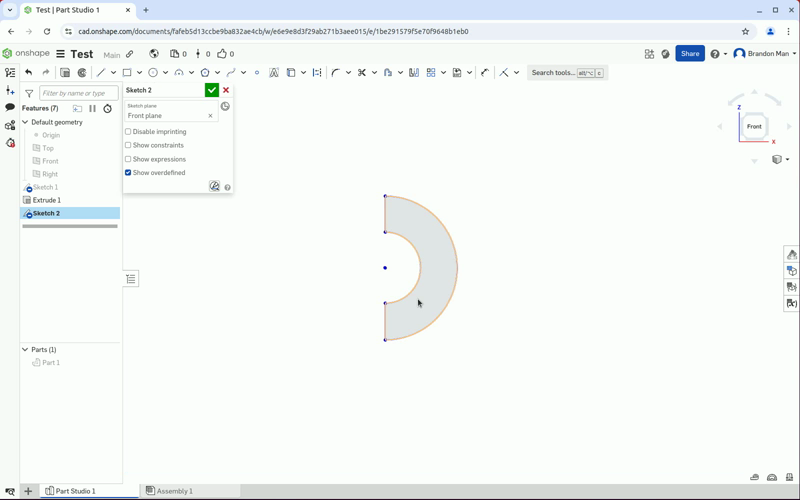
scroll(6)
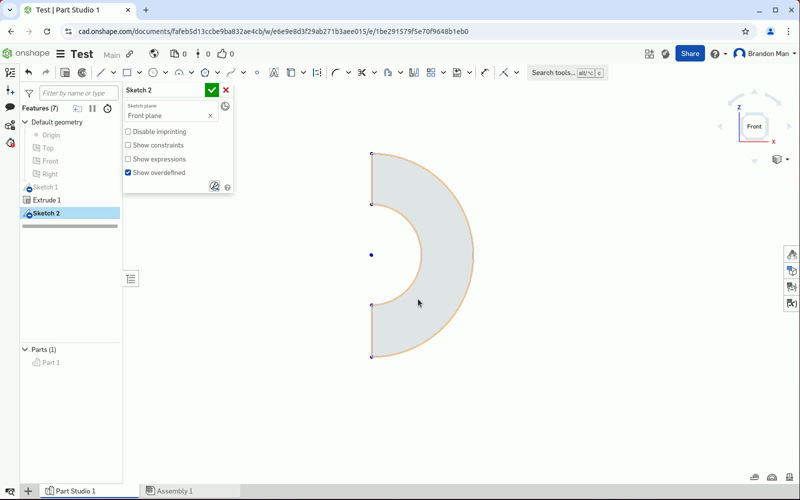
scroll(6)
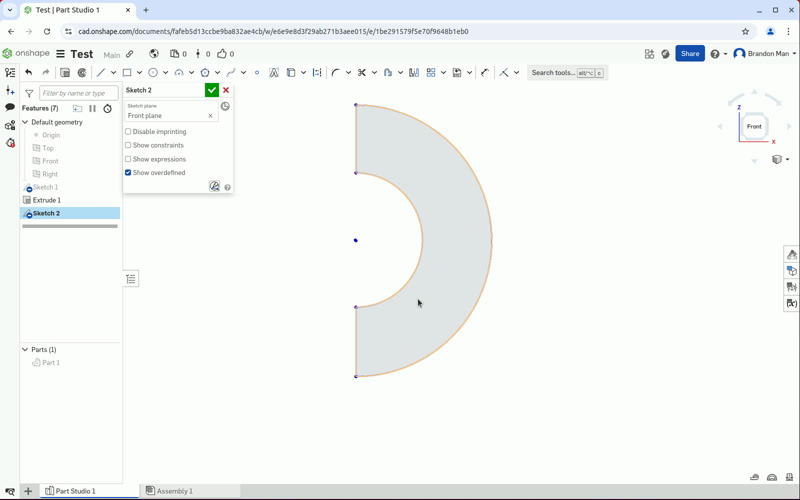
scroll(6)
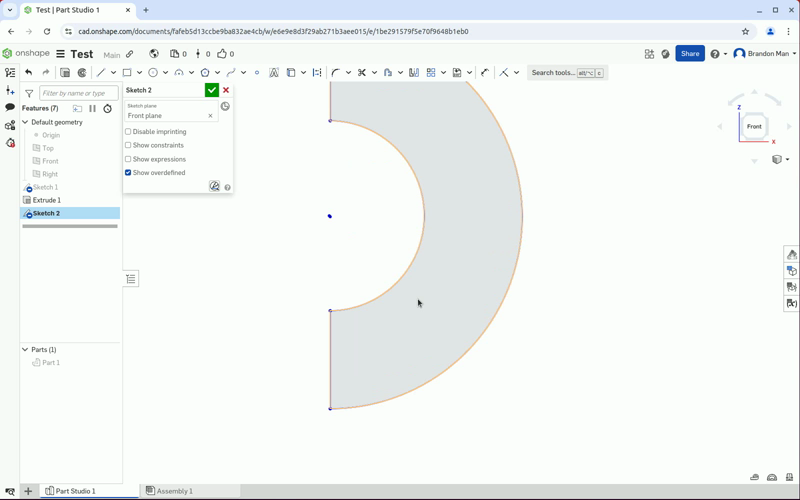
scroll(6)
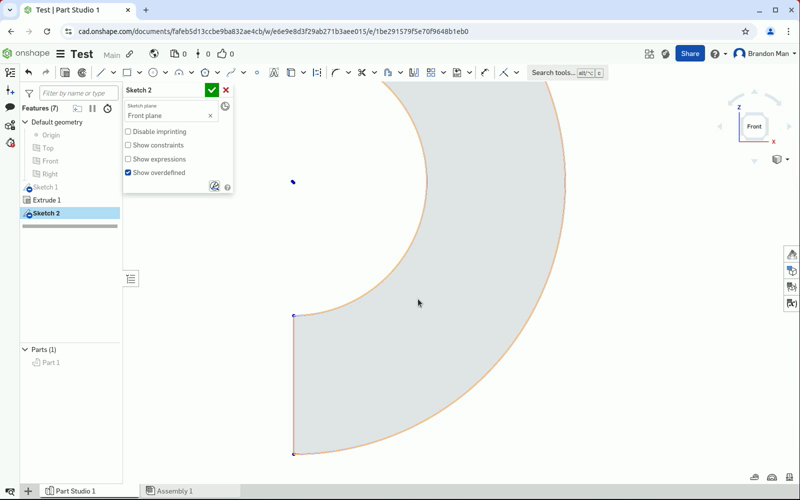
scroll(6)
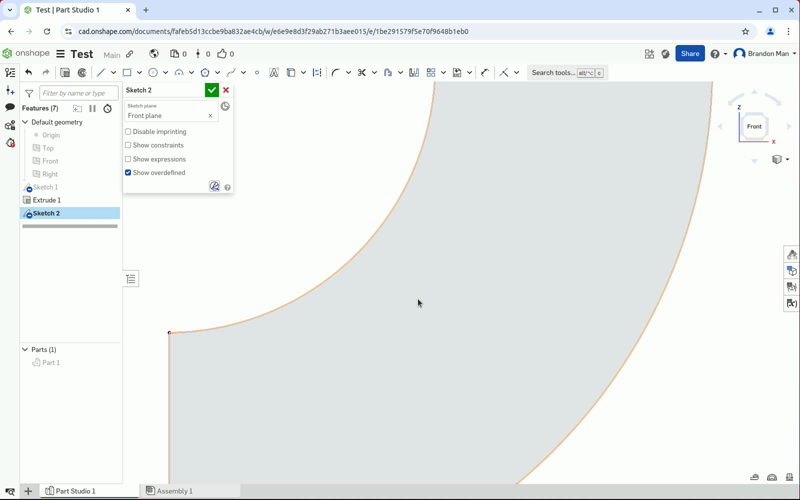
click(418, 298)
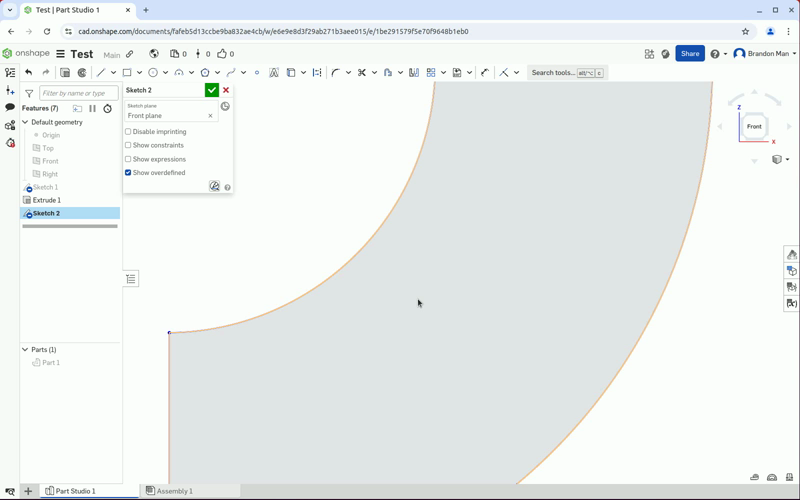
scroll(-6)
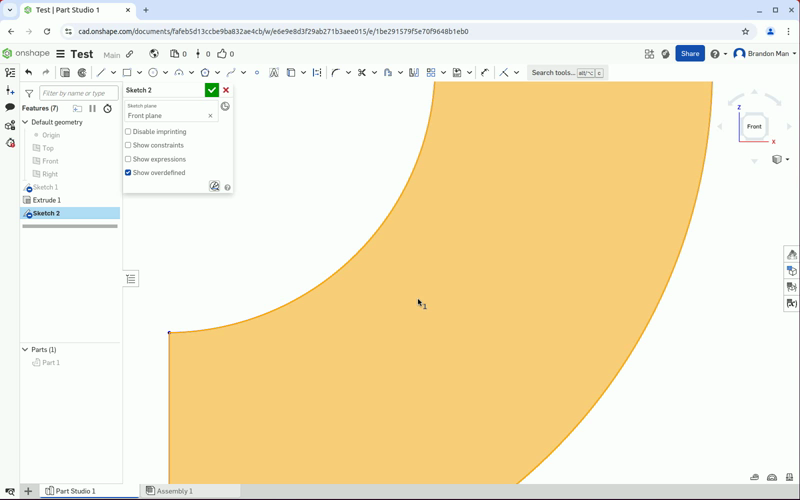
scroll(-6)
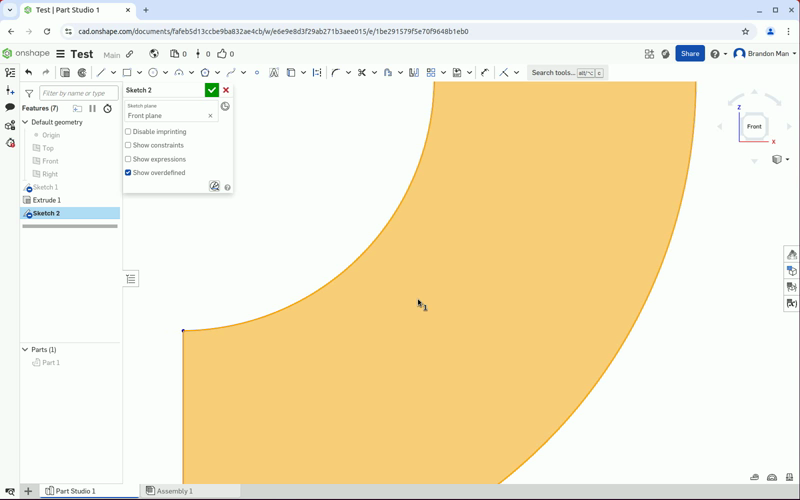
scroll(-6)
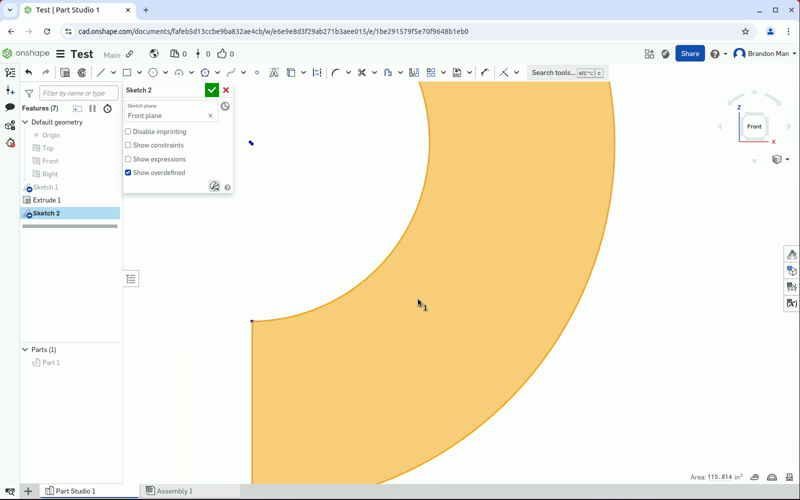
scroll(-6)
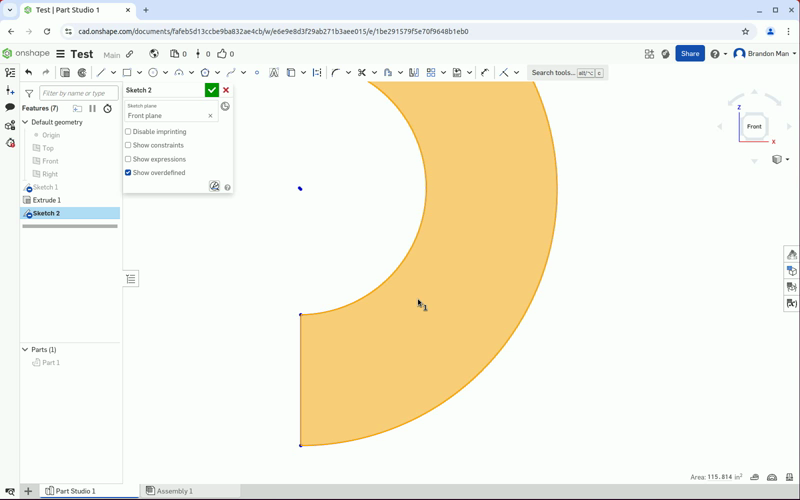
scroll(-6)
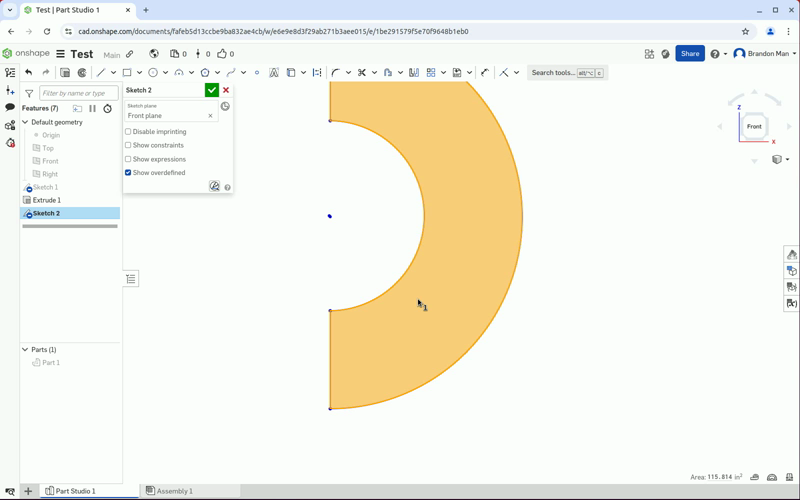
scroll(-6)
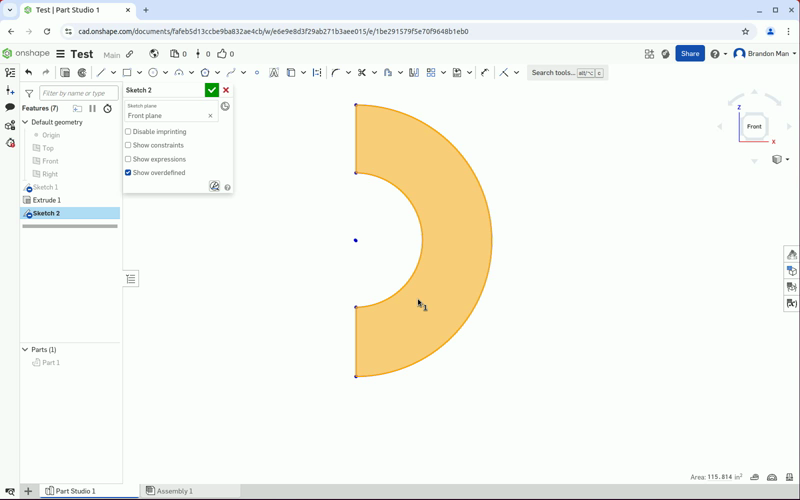
scroll(-6)
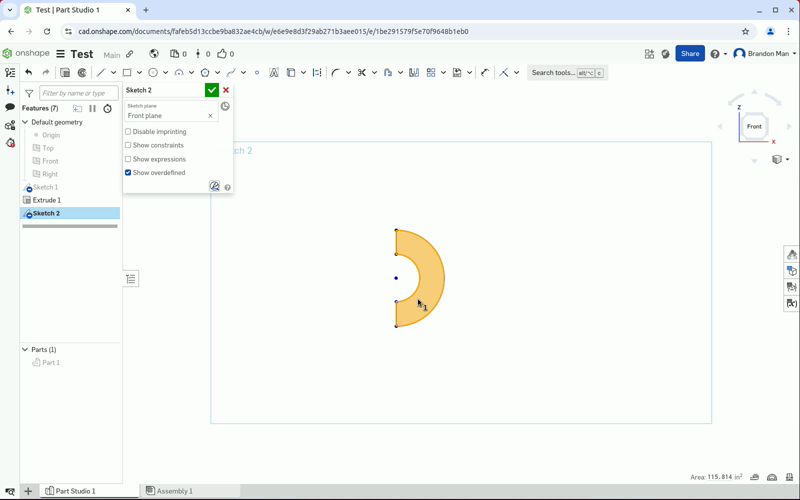
mouse_move(73, 352)
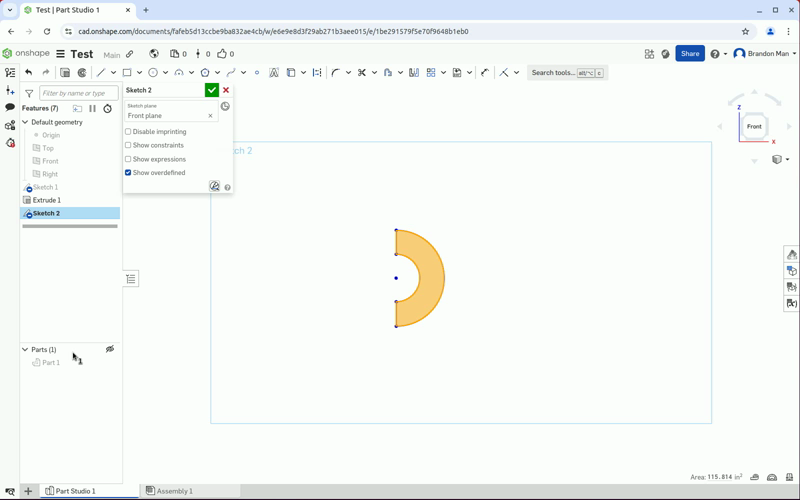
key(shift+y)
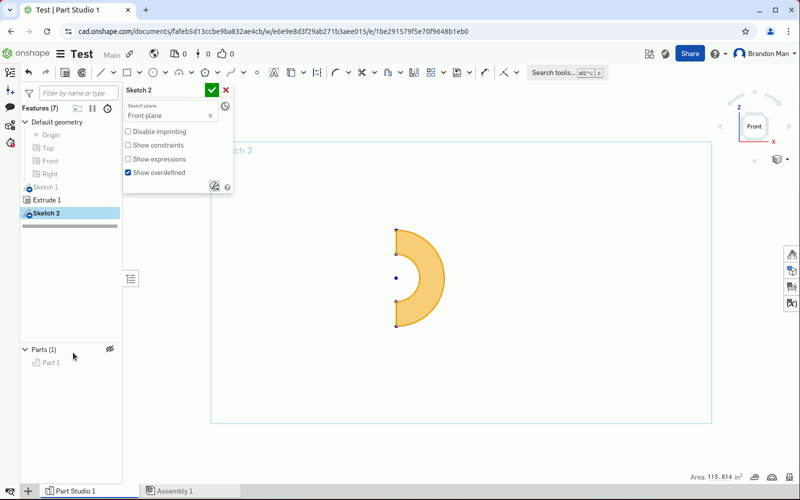
key(shift+e)
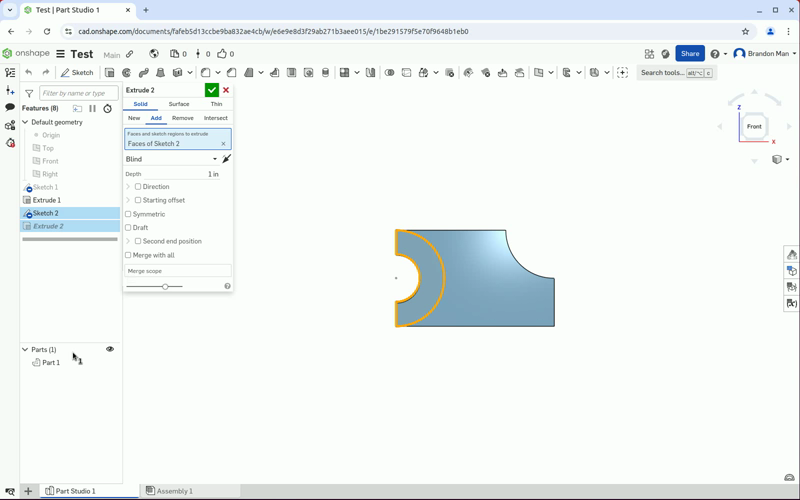
mouse_move(143, 106)
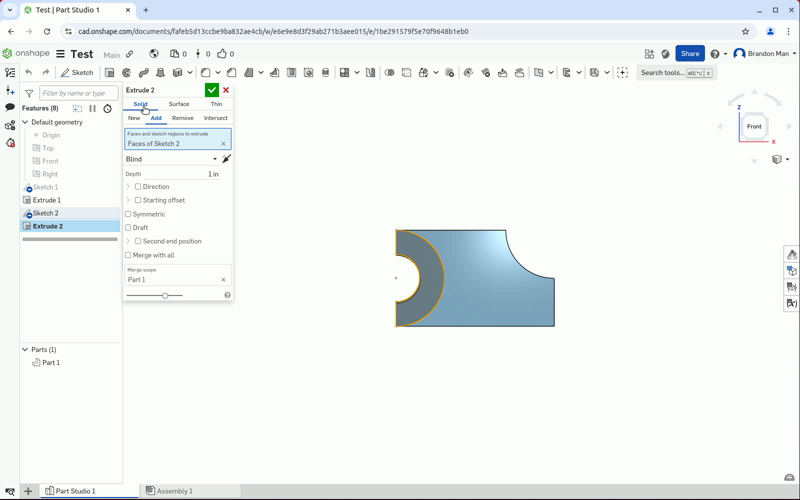
click(143, 106)
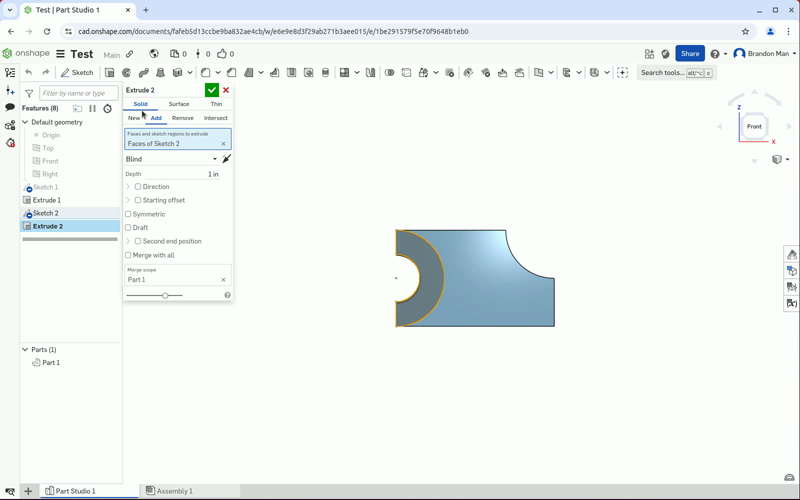
mouse_move(137, 120)
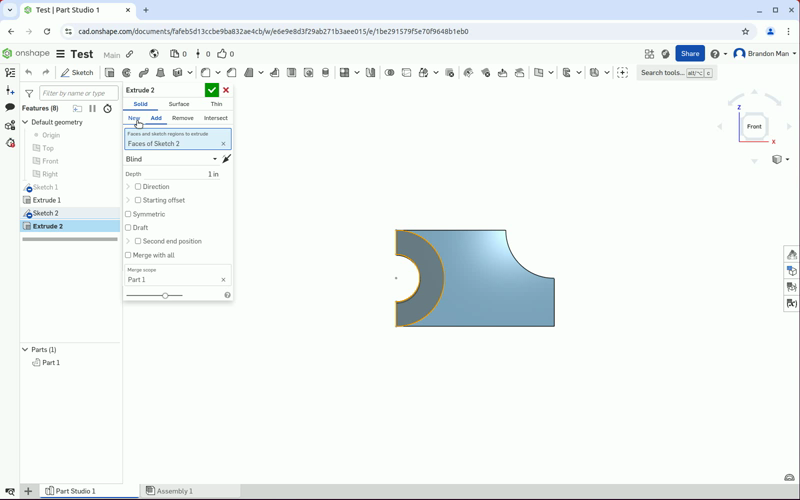
click(137, 120)
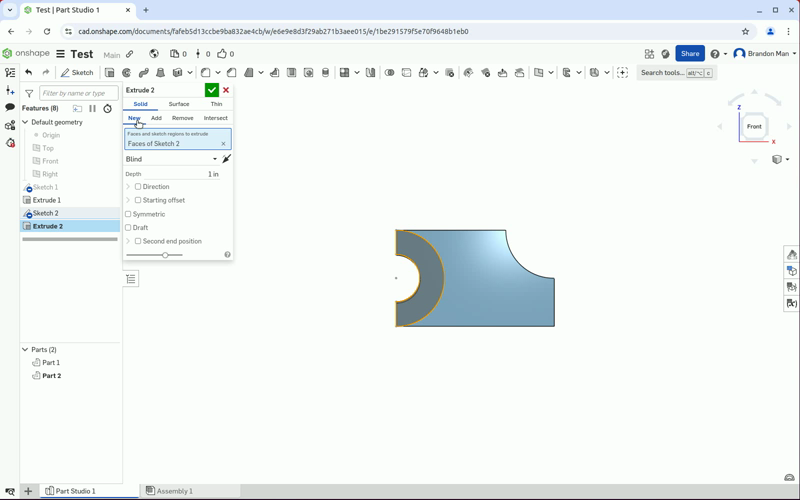
key(tab, 4)
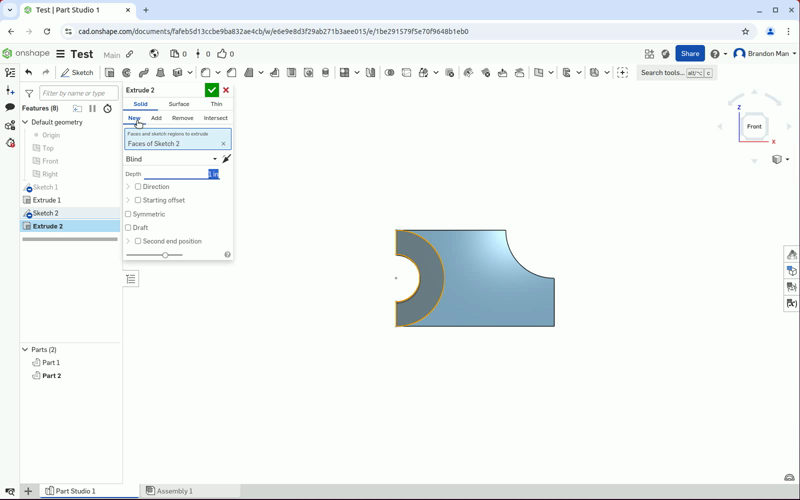
text(7.943)
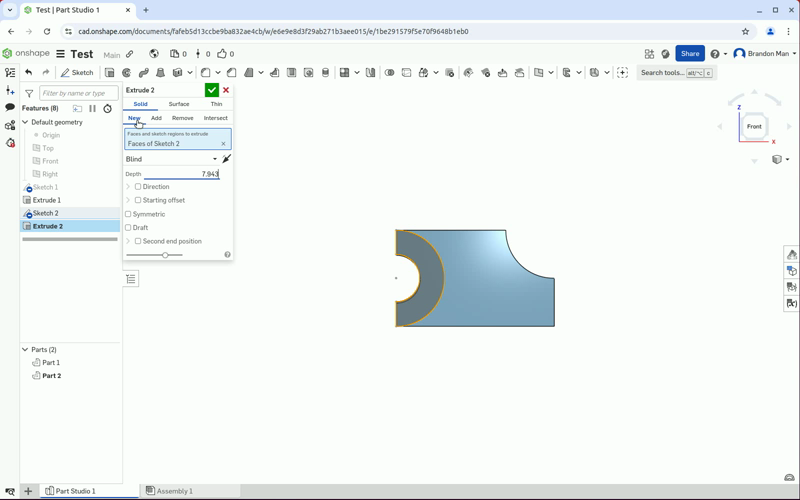
key(enter)
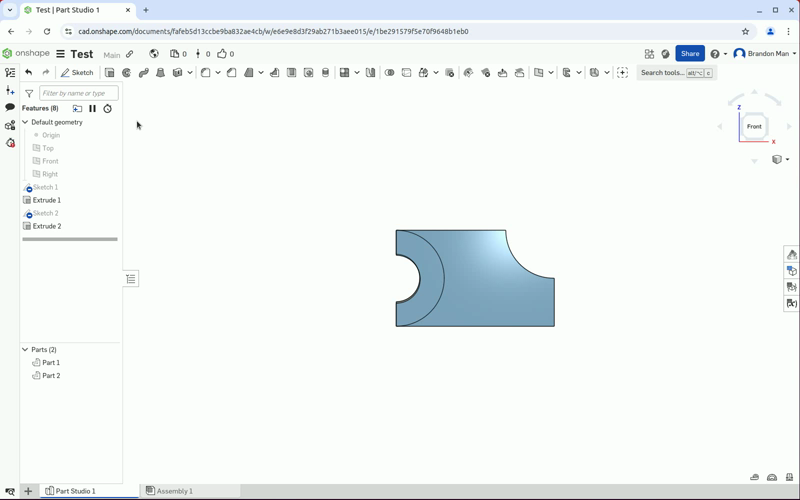
key(shift+h)
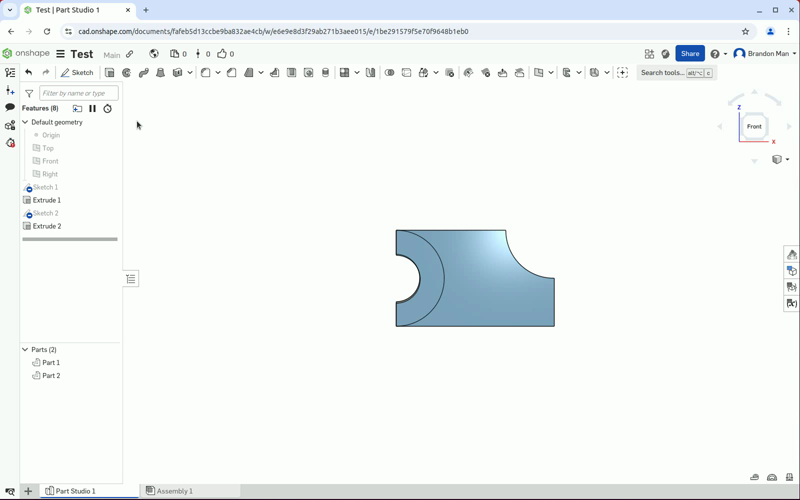
key(shift+h)
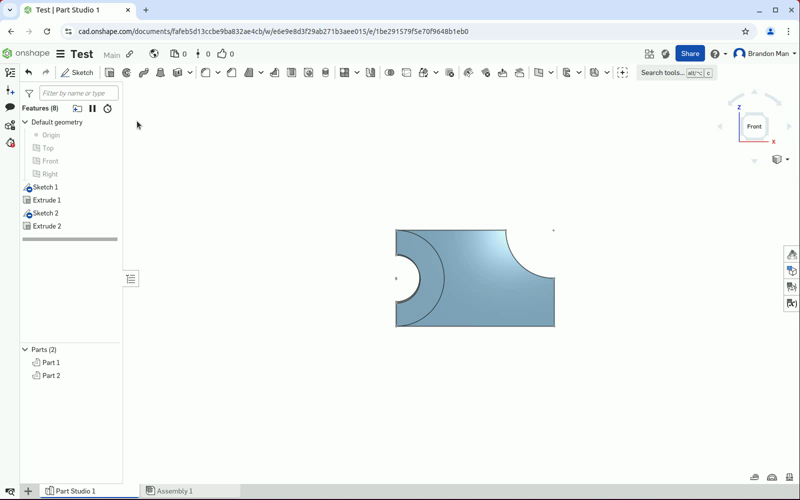
key(shift+7)
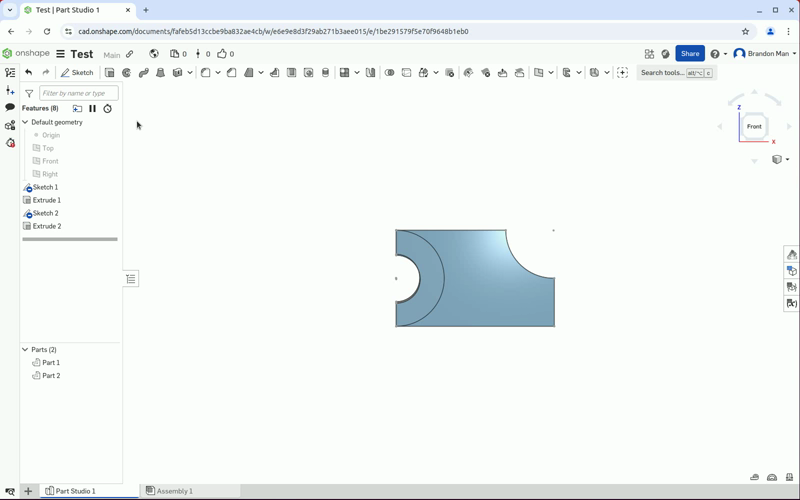
key(left, 2)
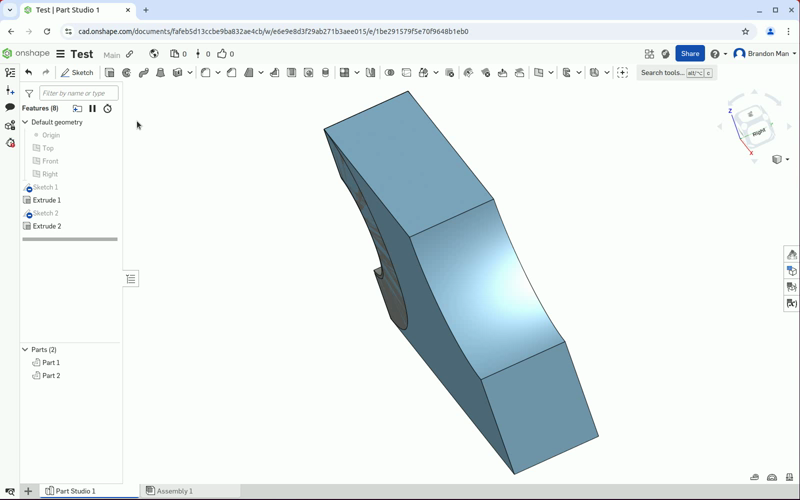
key(down, 2)
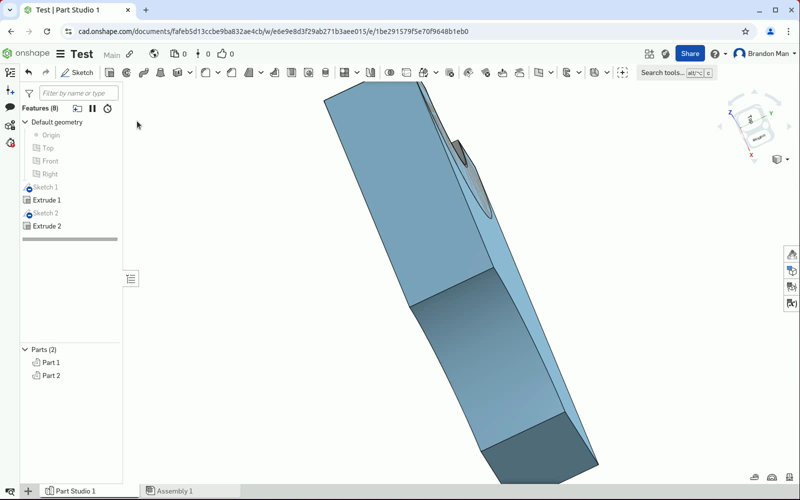
key(up, 2)
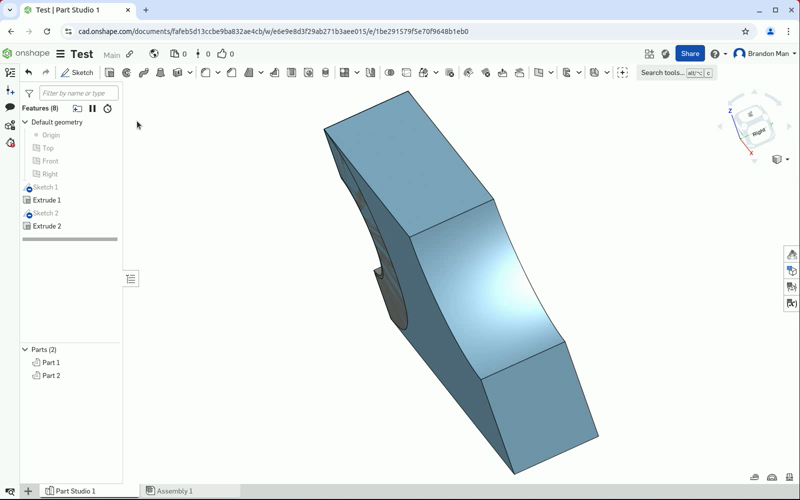
key(right, 2)
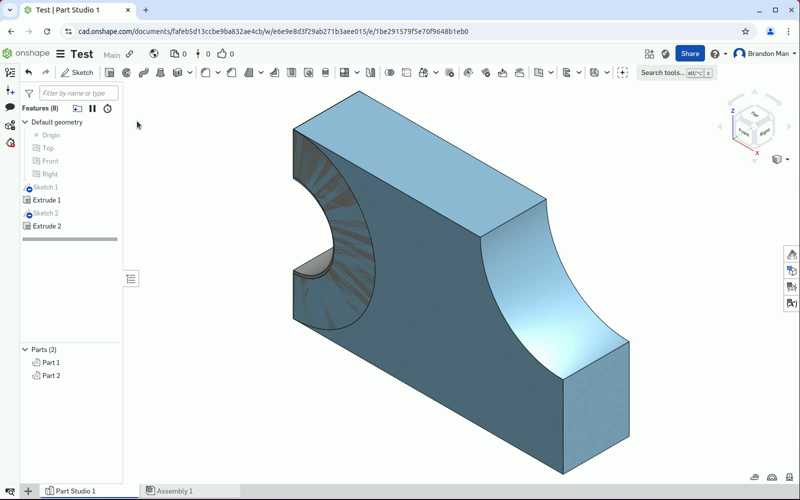
mouse_move(73, 189)
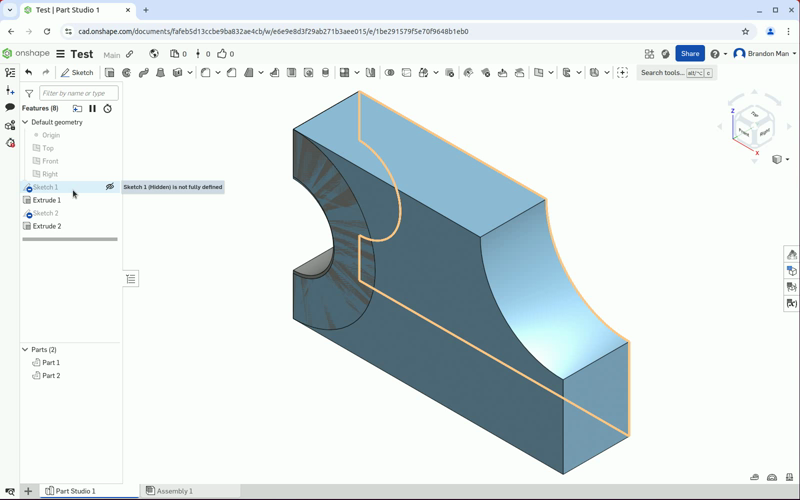
click(73, 189)